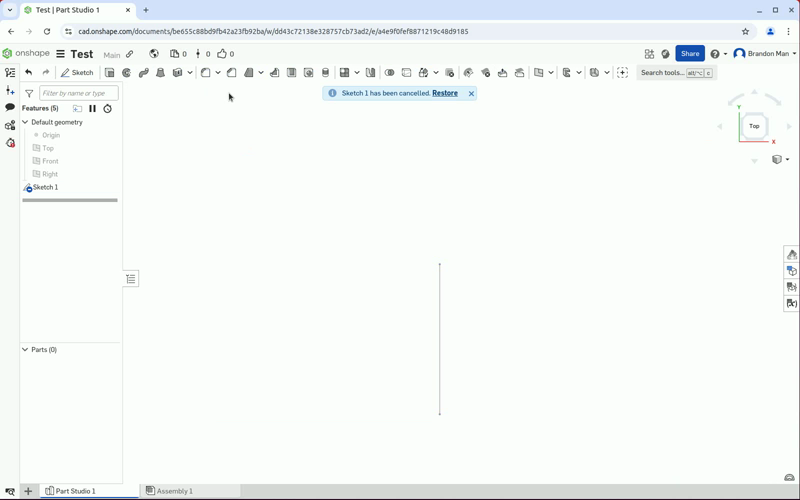
key(shift+h)
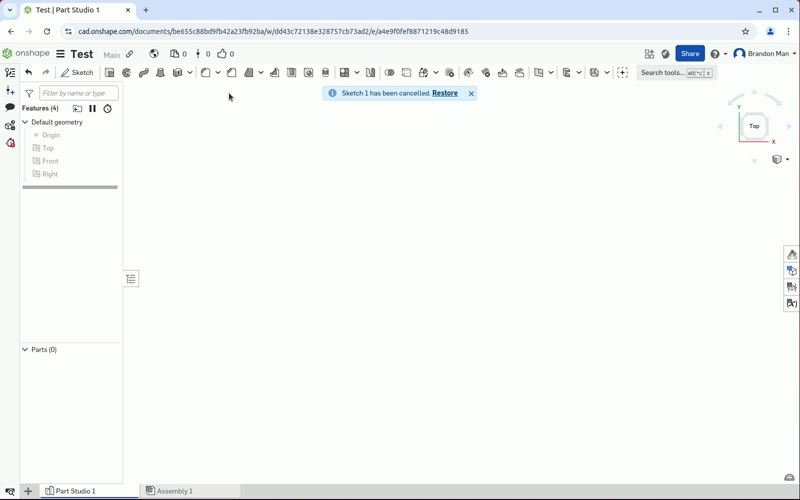
mouse_move(73, 352)
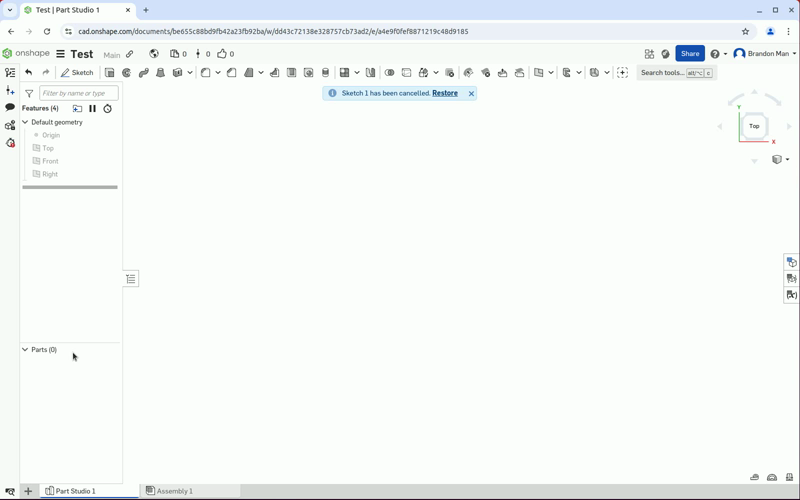
key(y)
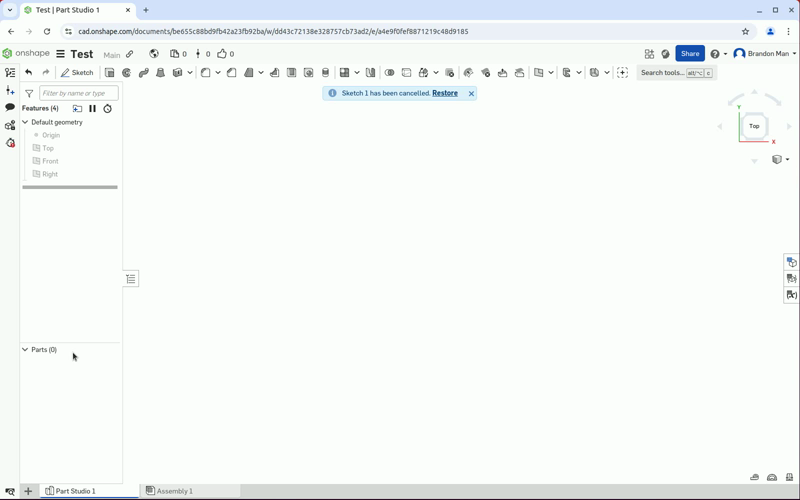
key(shift+p)
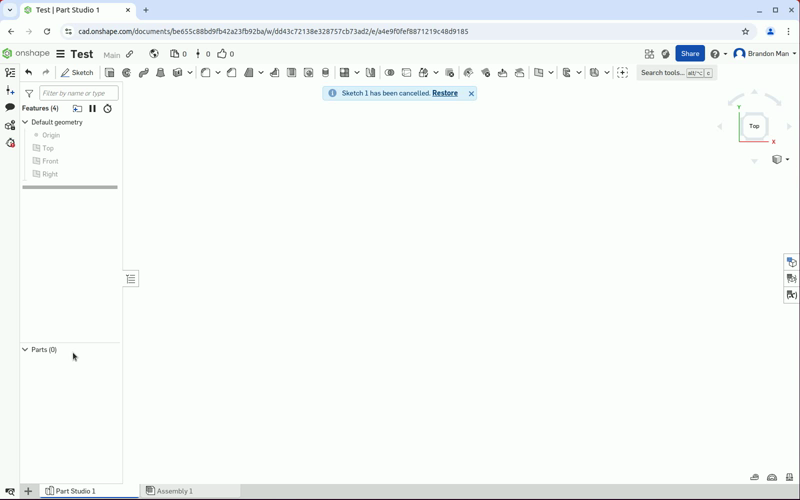
key(space)
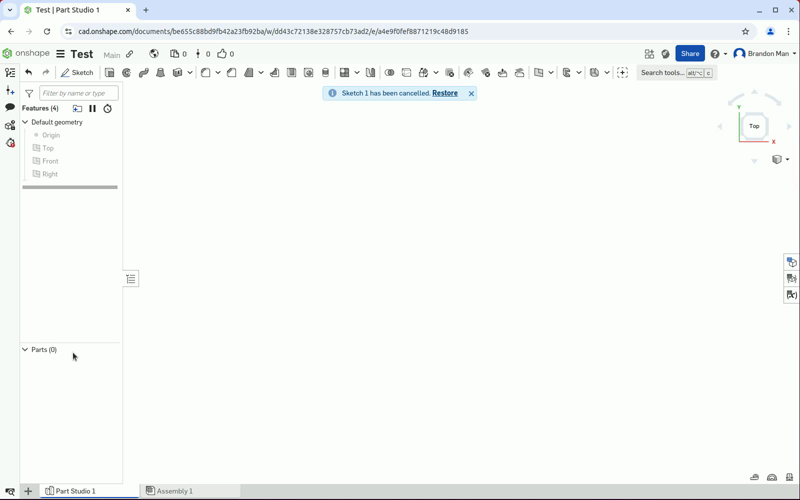
key_down(shift)
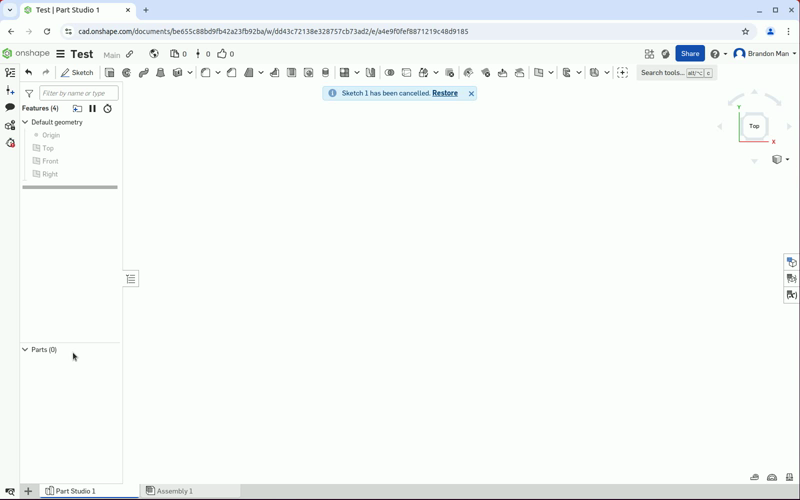
key(up)
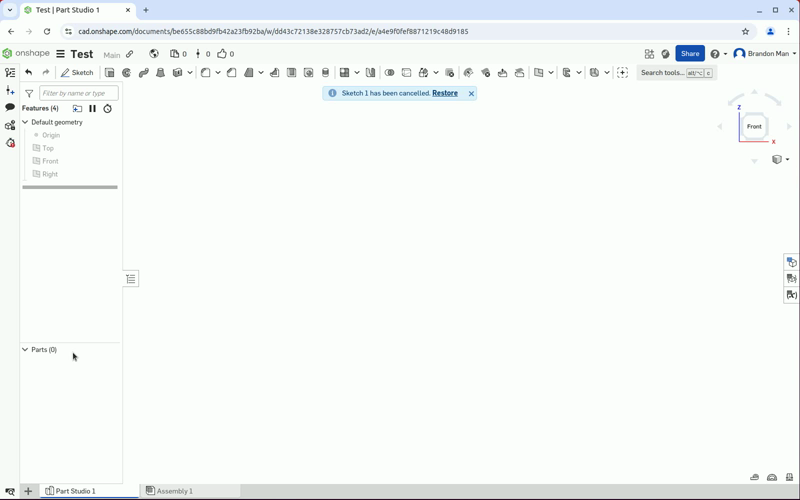
key_up(shift)
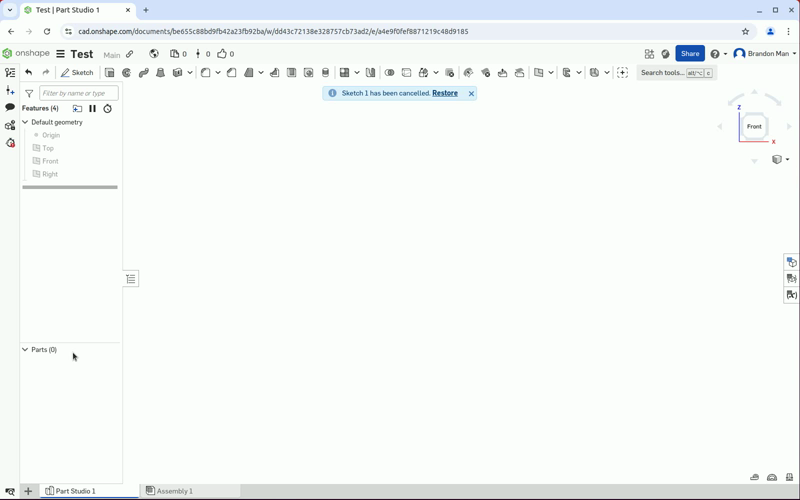
mouse_move(73, 352)
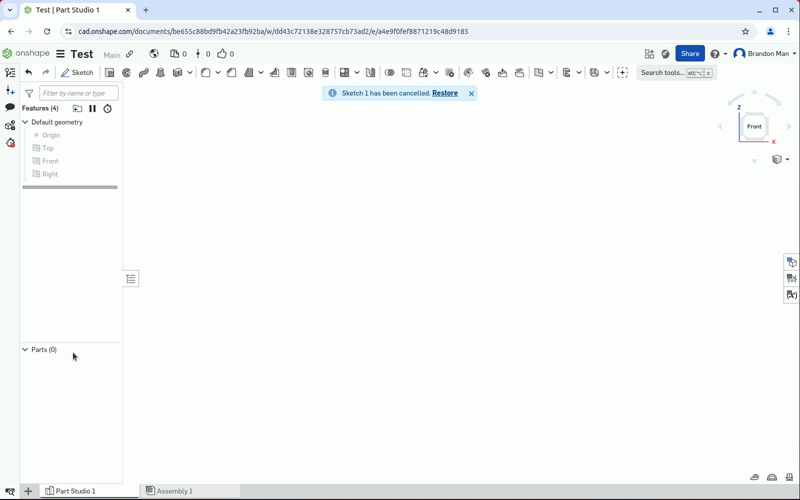
key(shift+y)
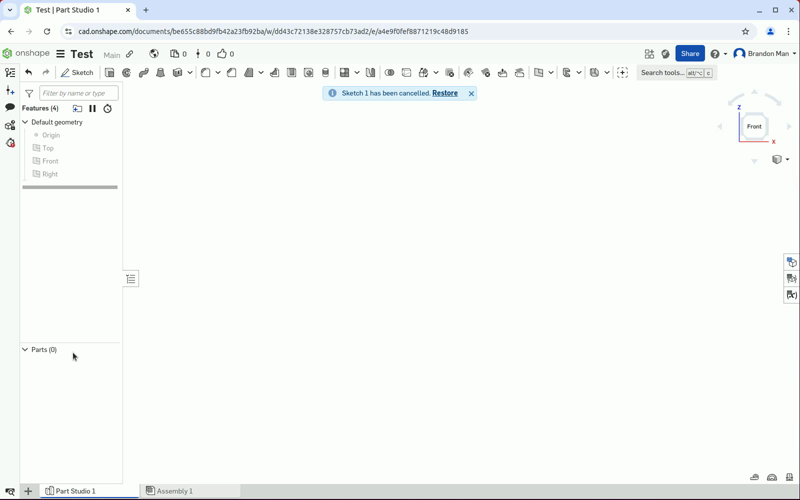
key(shift+s)
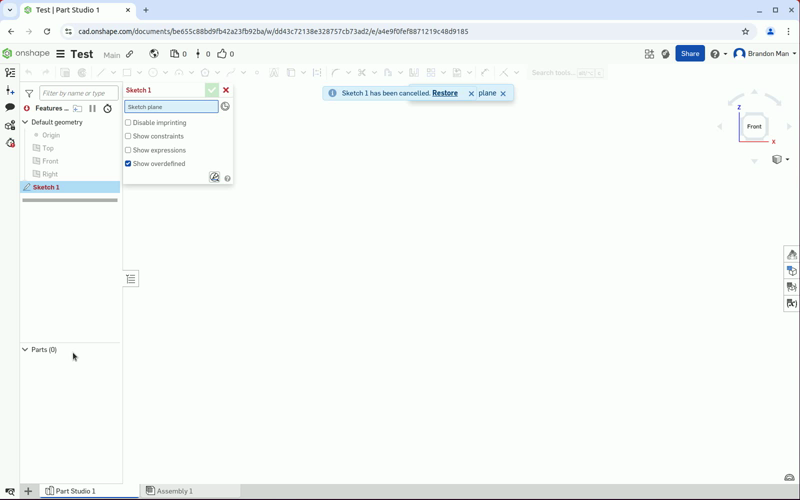
mouse_move(73, 163)
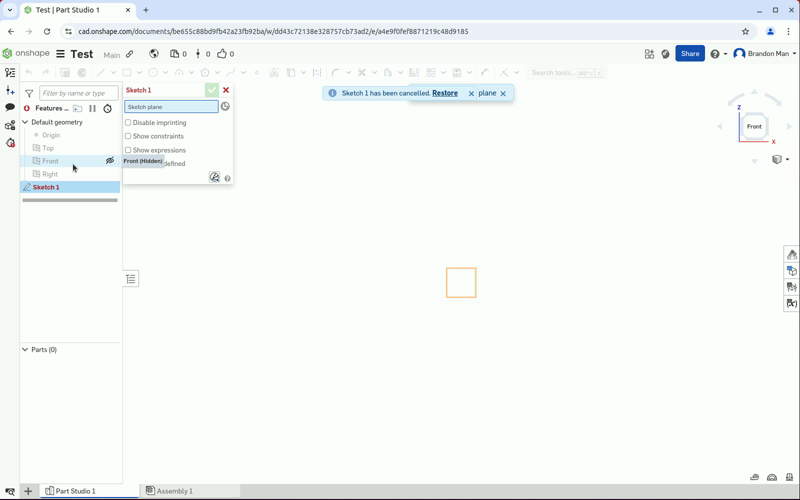
click(73, 163)
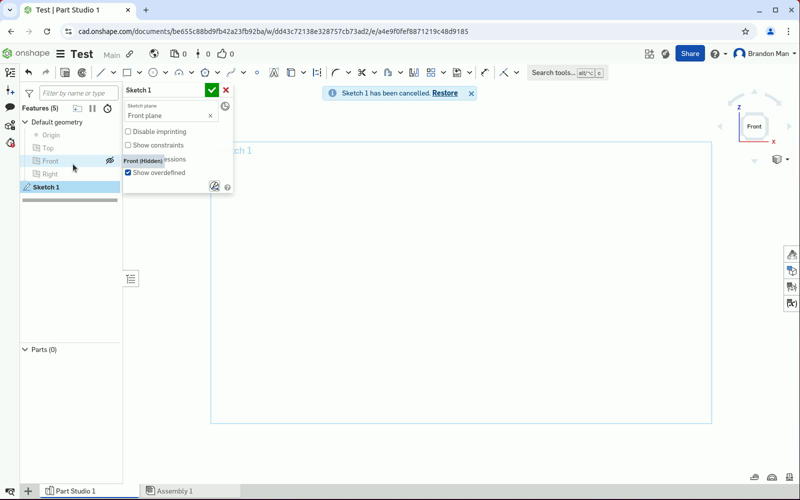
mouse_move(73, 352)
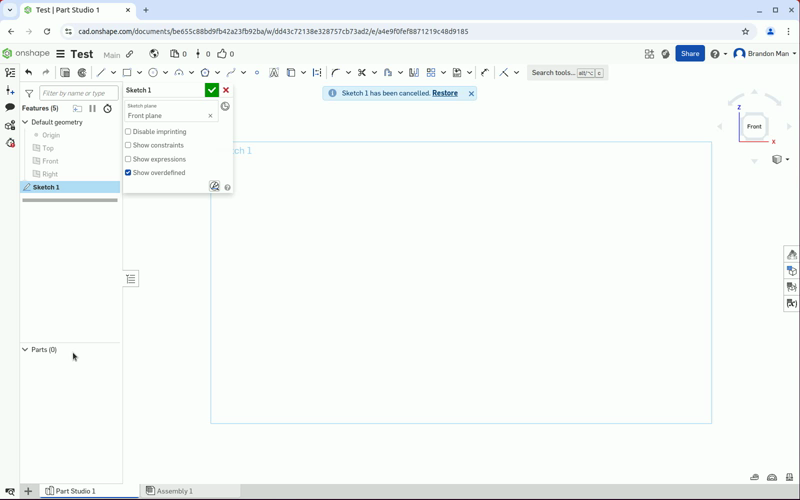
key(y)
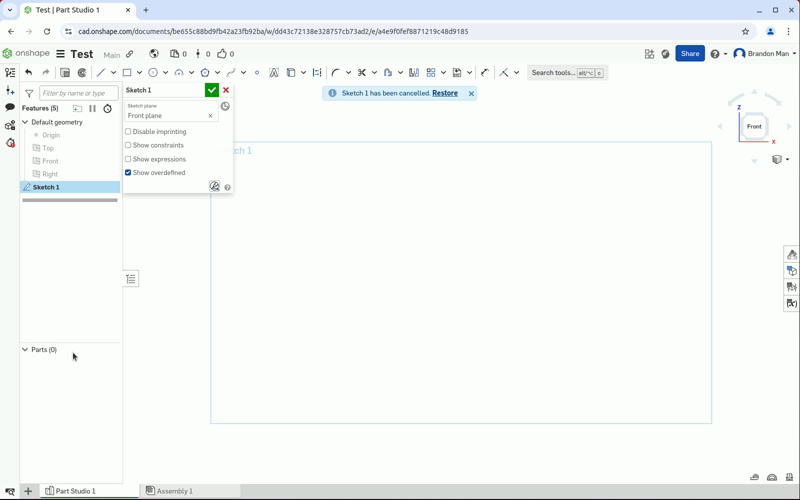
key(l)
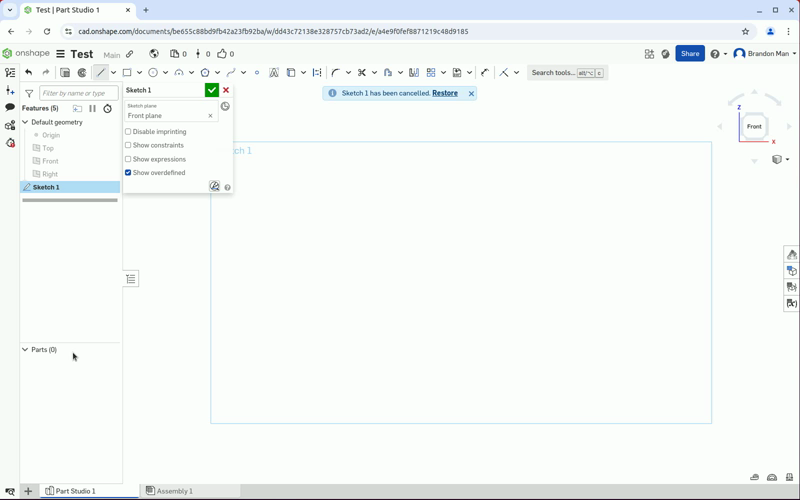
key_down(shift)
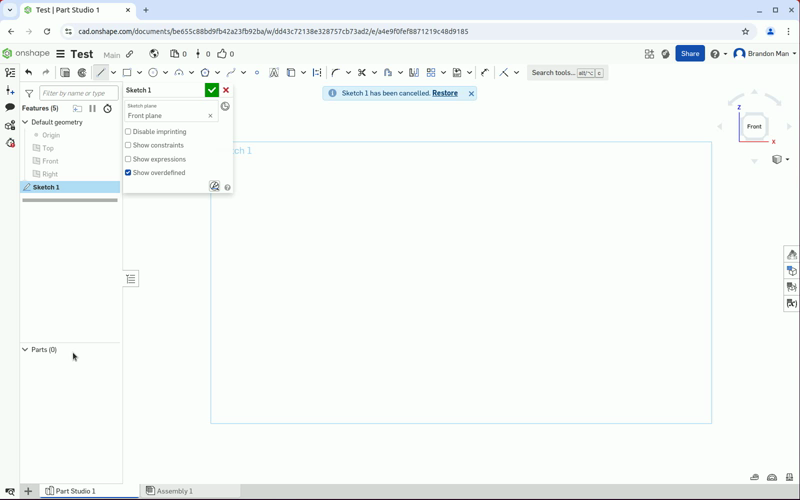
mouse_move(348, 395)
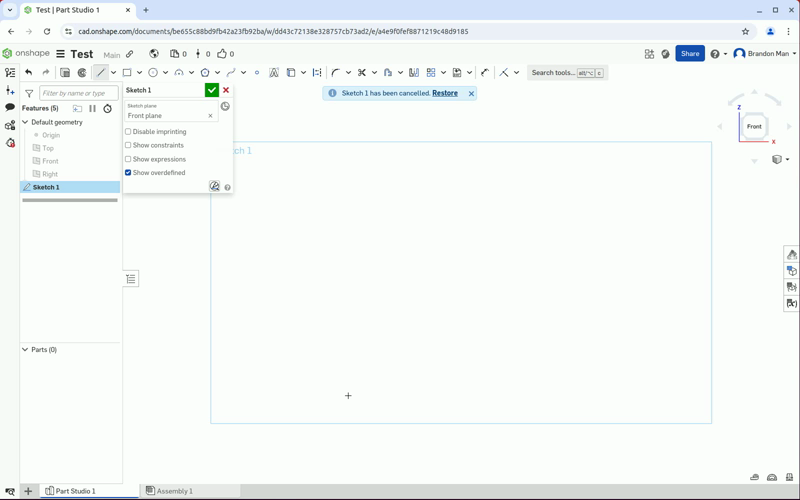
click(348, 395)
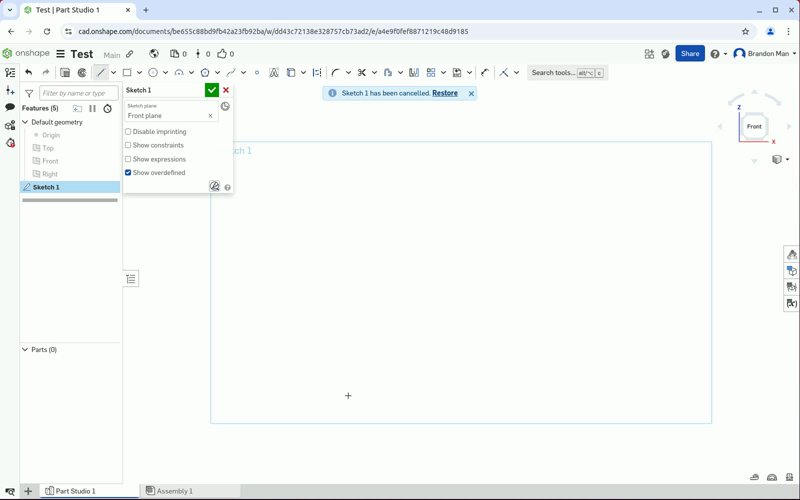
key_up(shift)
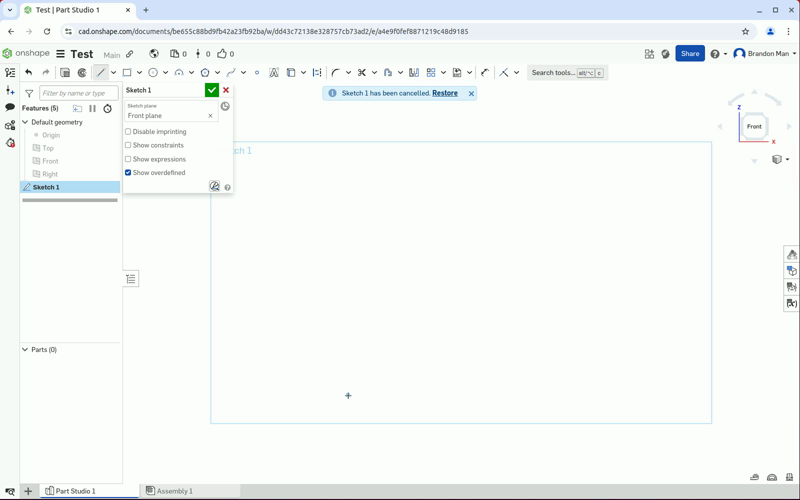
key_down(shift)
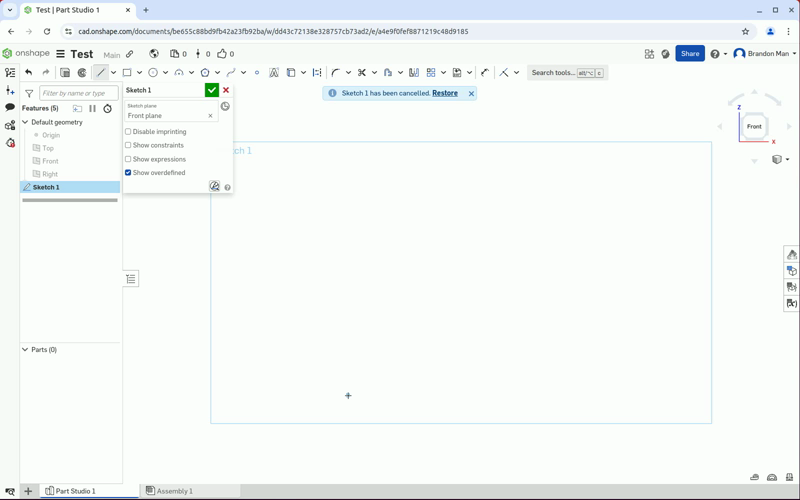
mouse_move(572, 395)
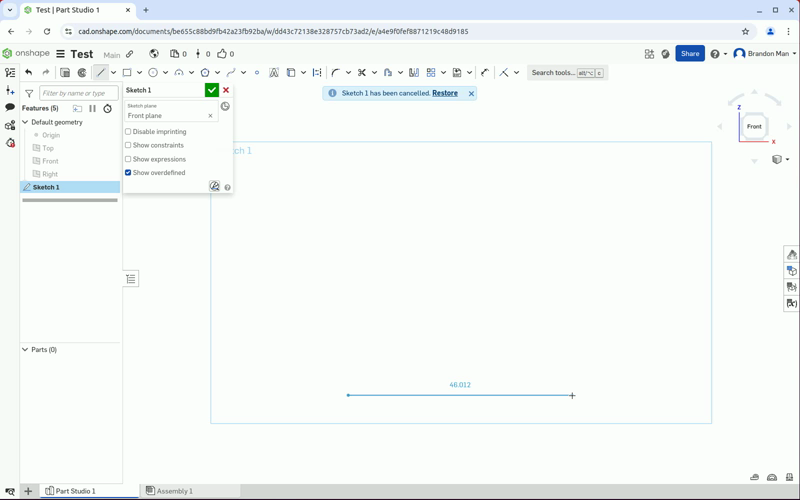
click(572, 395)
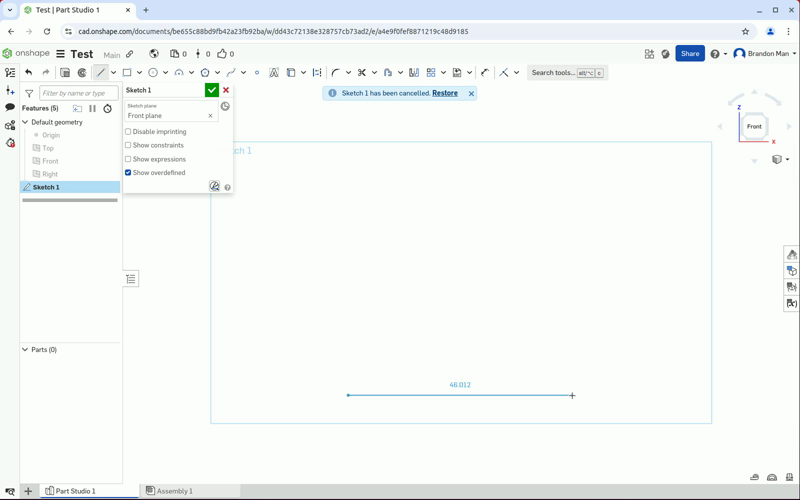
key_up(shift)
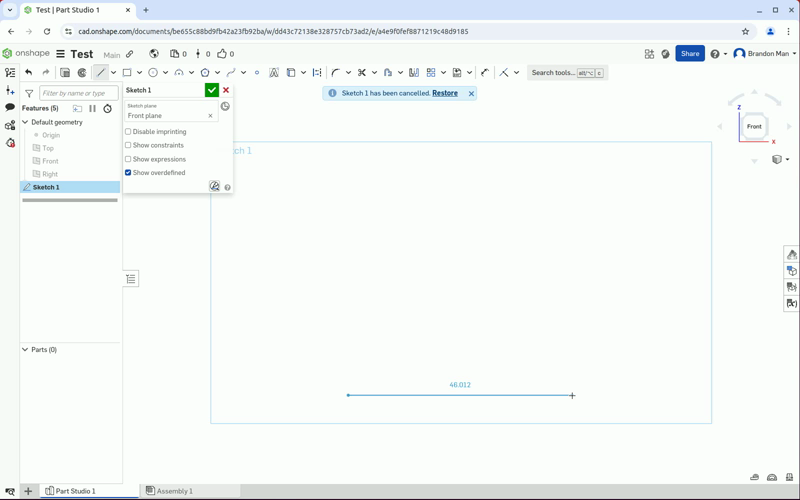
key_down(shift)
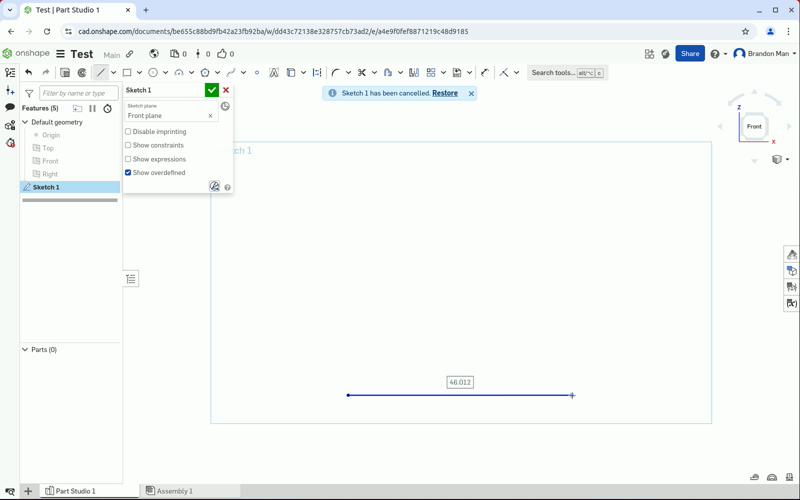
mouse_move(572, 171)
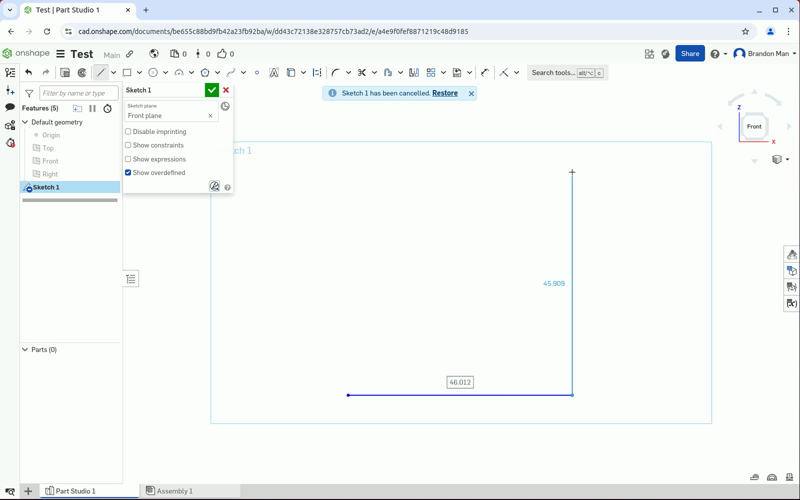
click(572, 171)
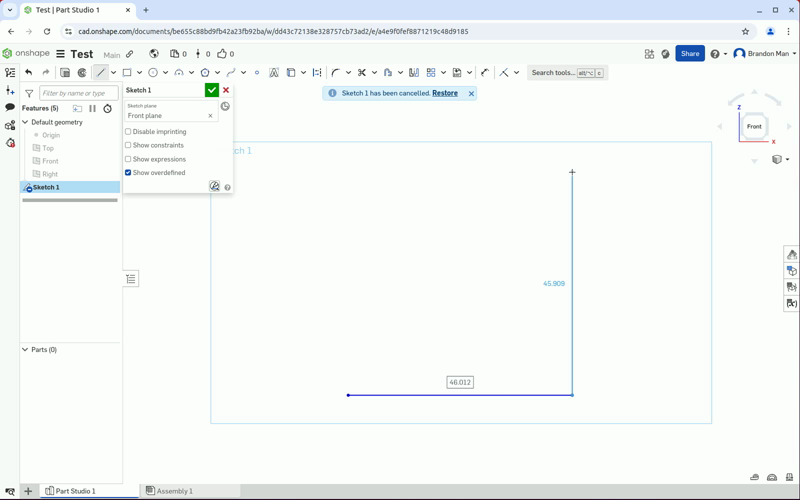
key_up(shift)
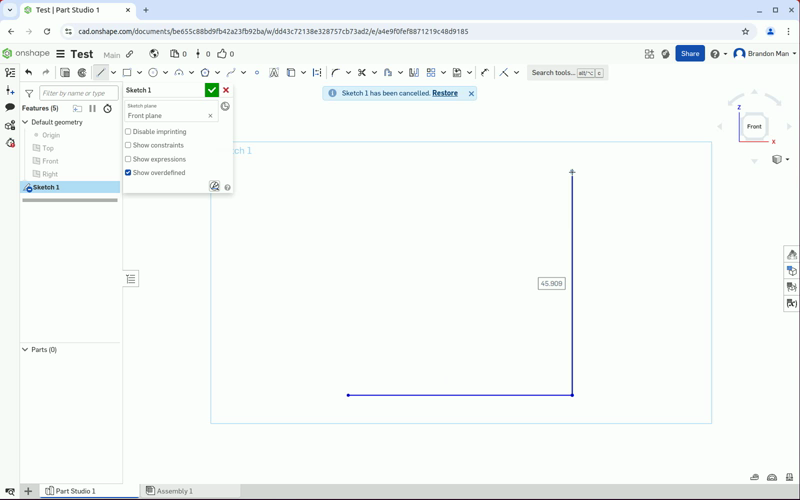
key_down(shift)
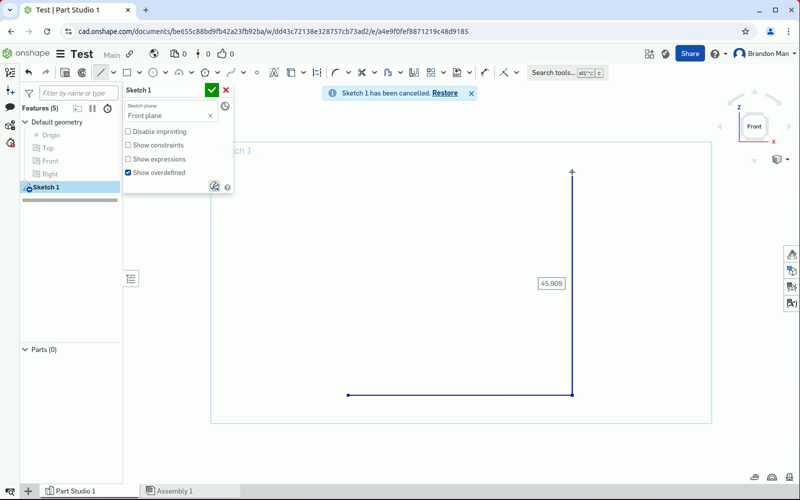
mouse_move(348, 171)
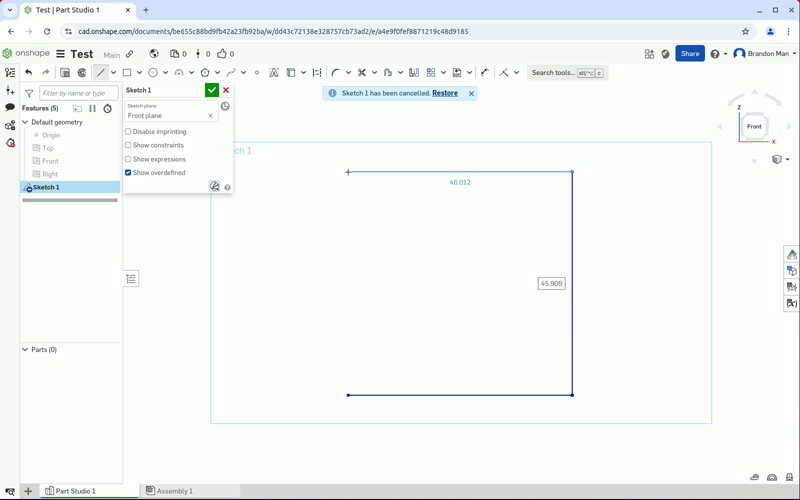
click(348, 171)
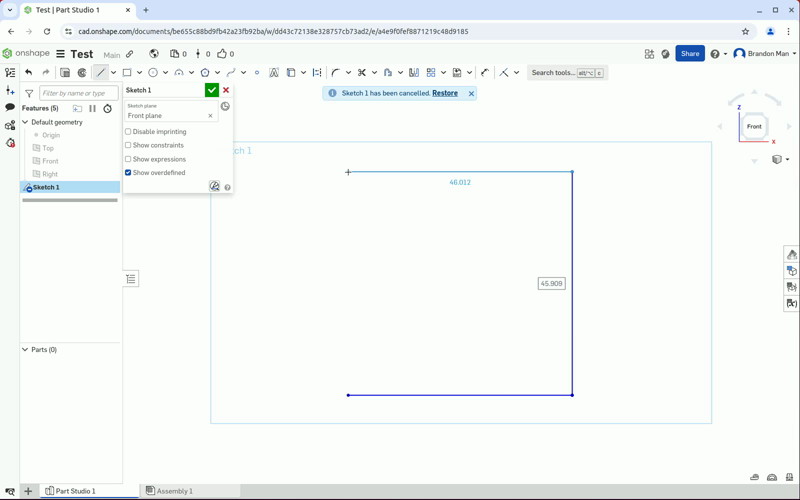
key_up(shift)
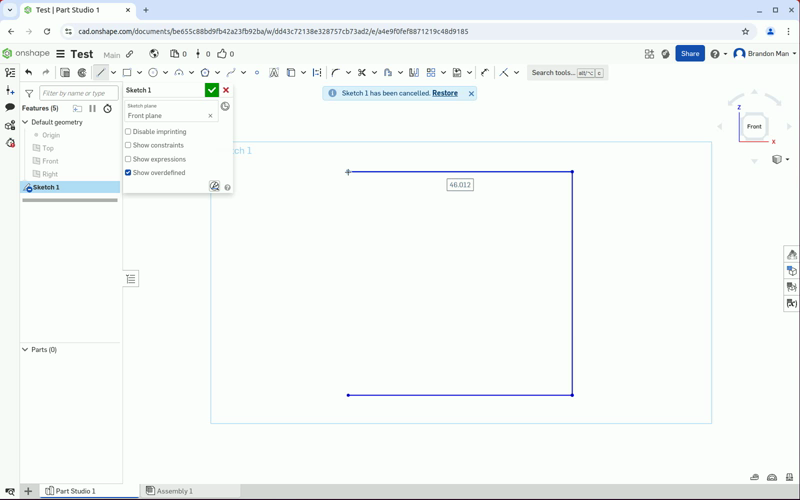
key_down(shift)
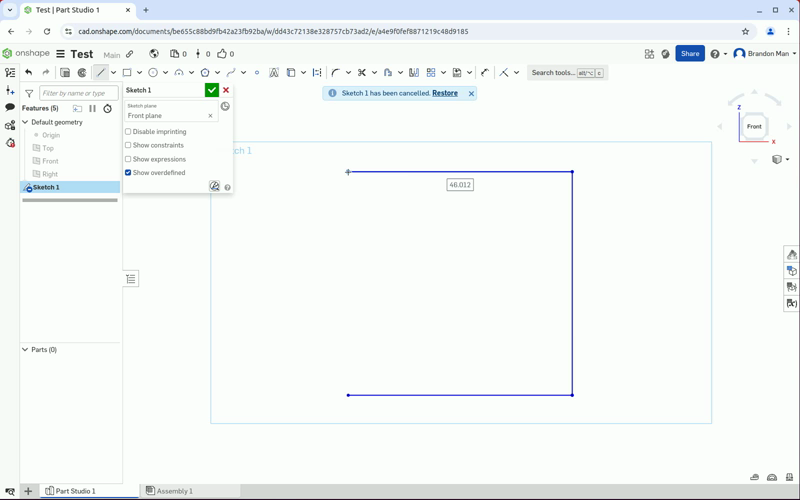
mouse_move(348, 395)
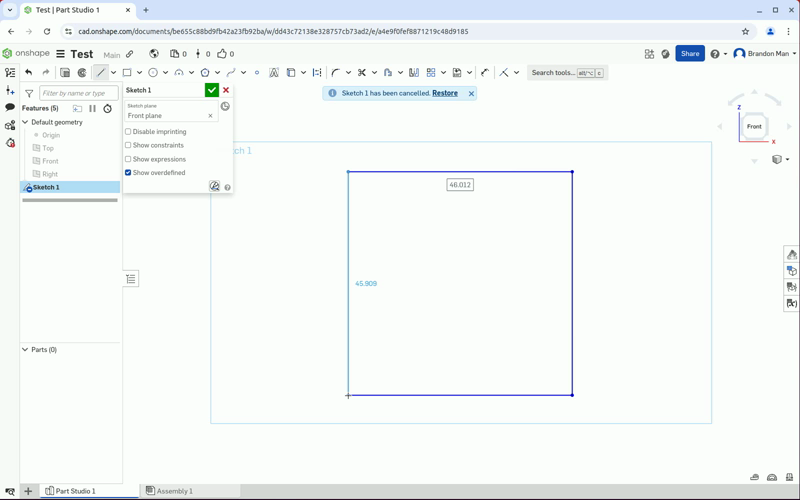
key_up(shift)
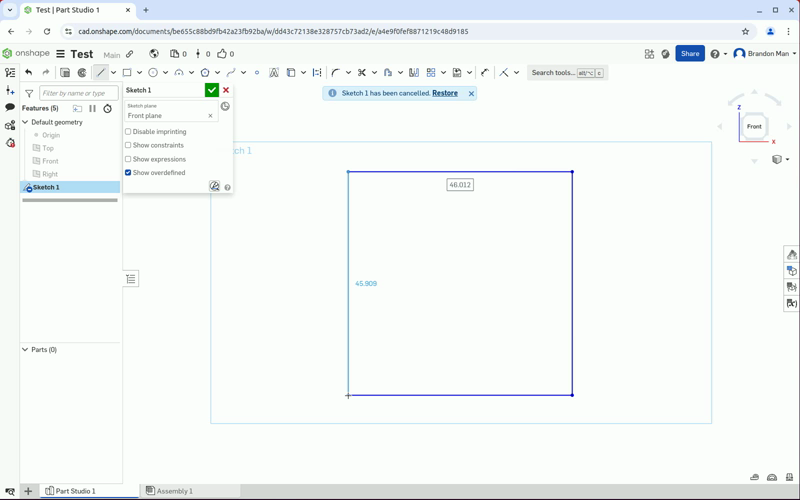
click(348, 395)
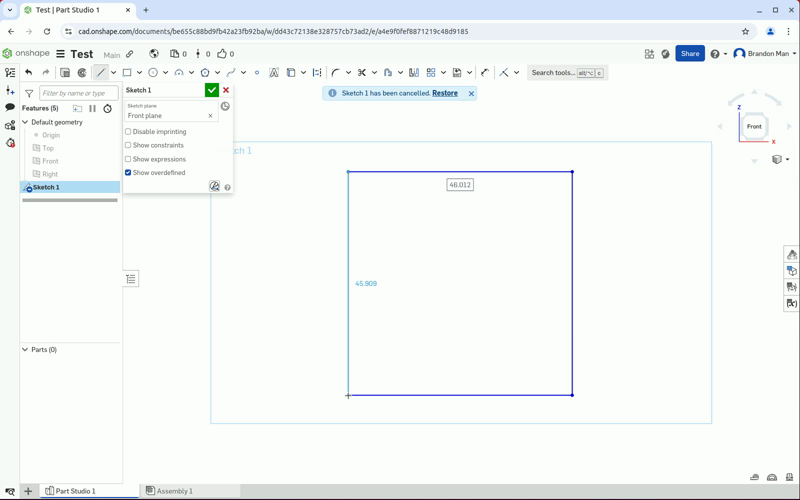
key(esc)
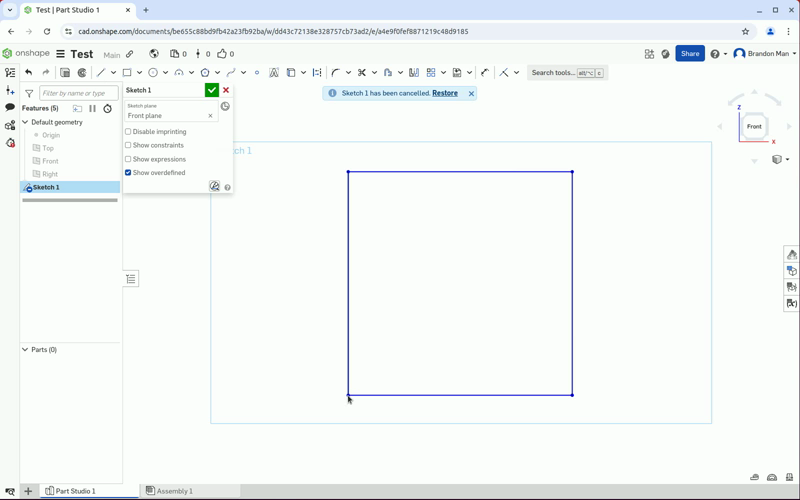
key(c)
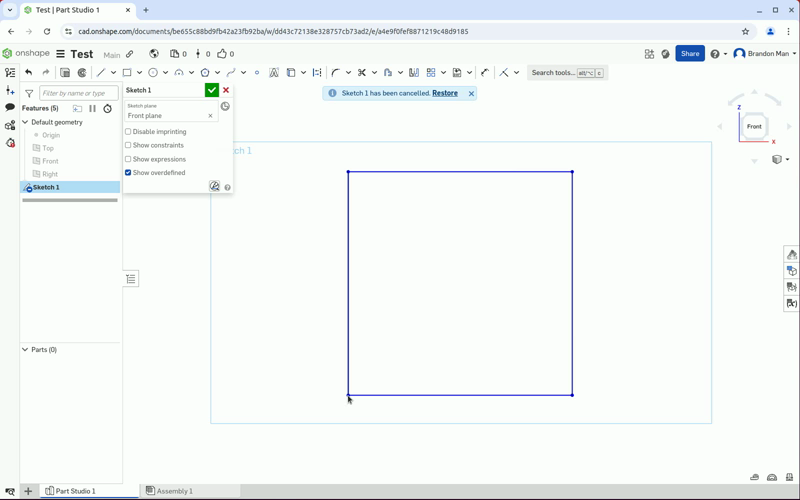
key_down(shift)
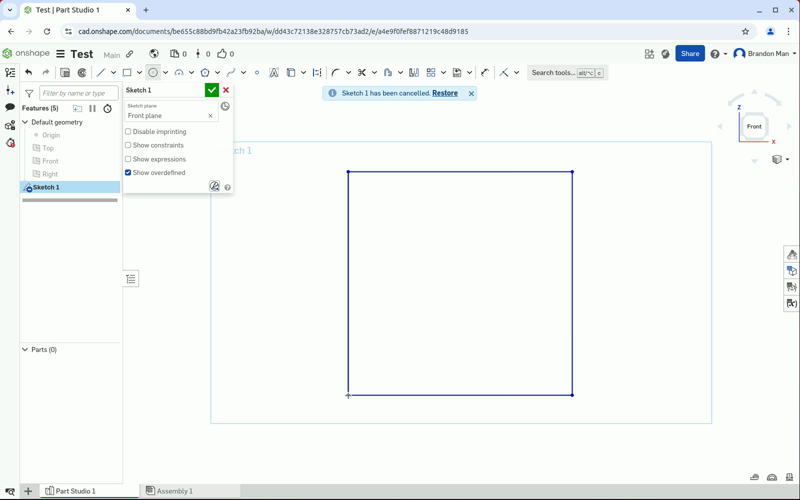
mouse_move(461, 282)
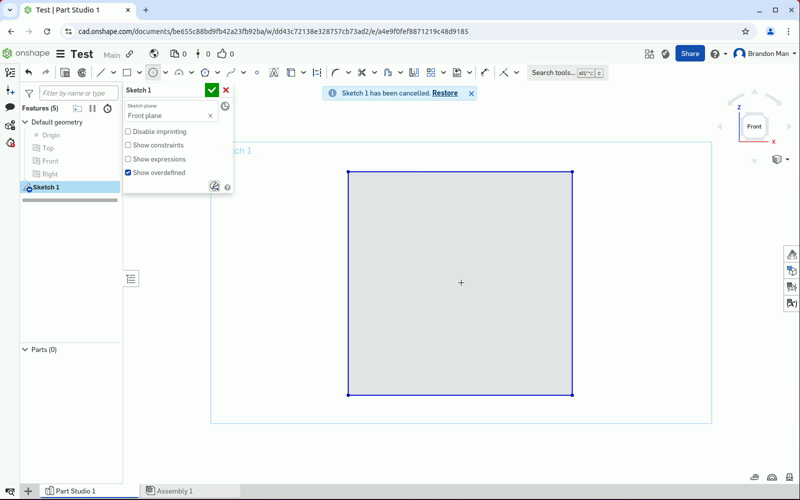
click(461, 282)
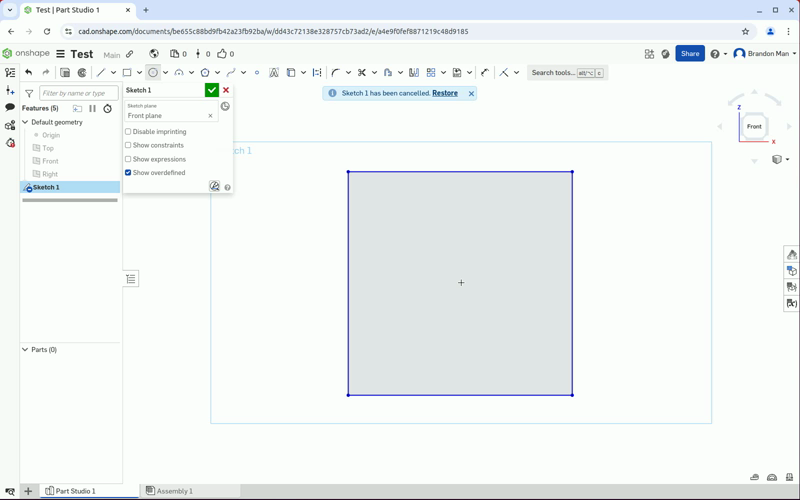
key_up(shift)
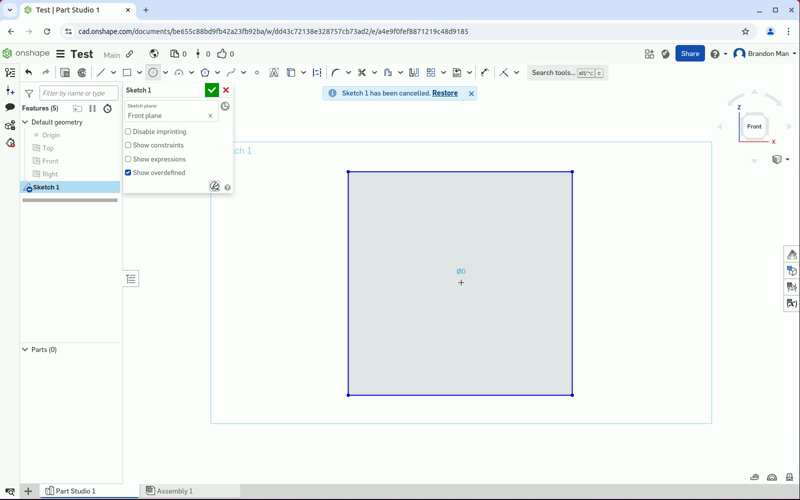
mouse_move(562, 282)
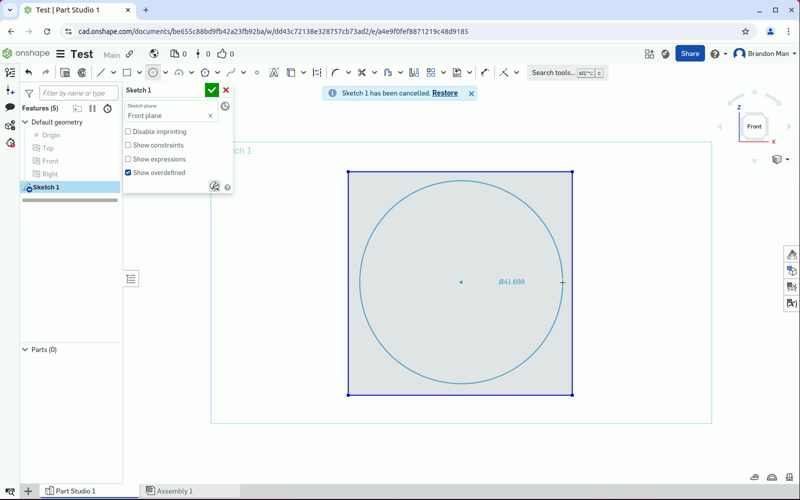
click(562, 282)
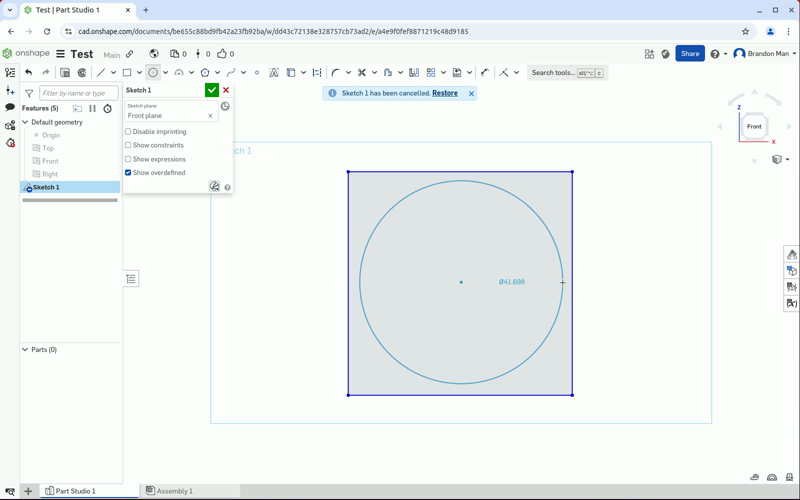
key(esc)
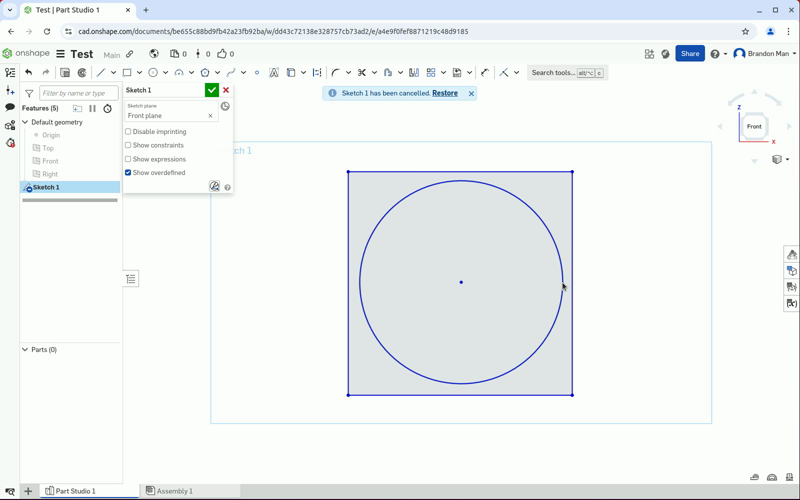
mouse_move(400, 379)
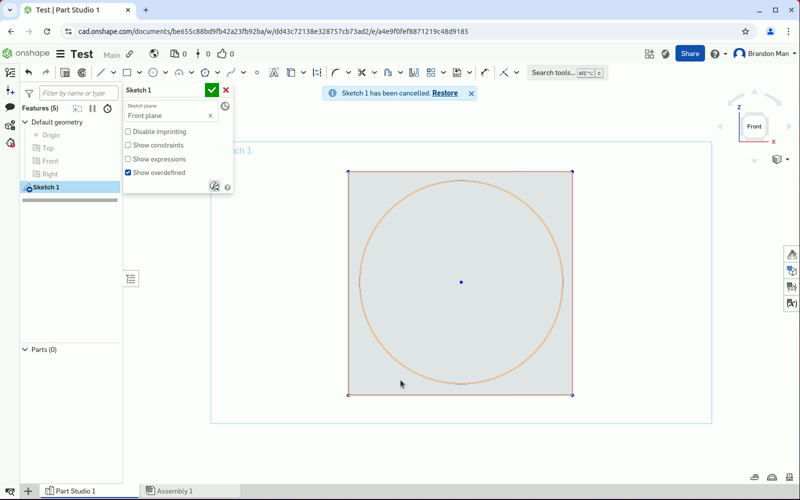
click(400, 379)
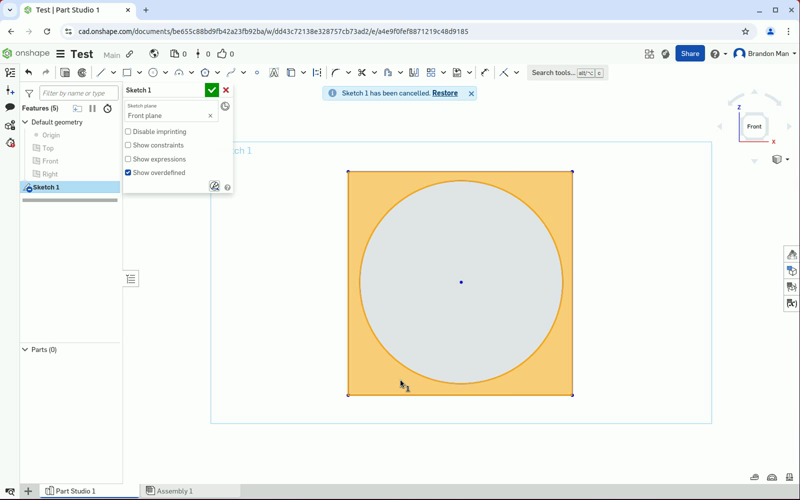
mouse_move(73, 352)
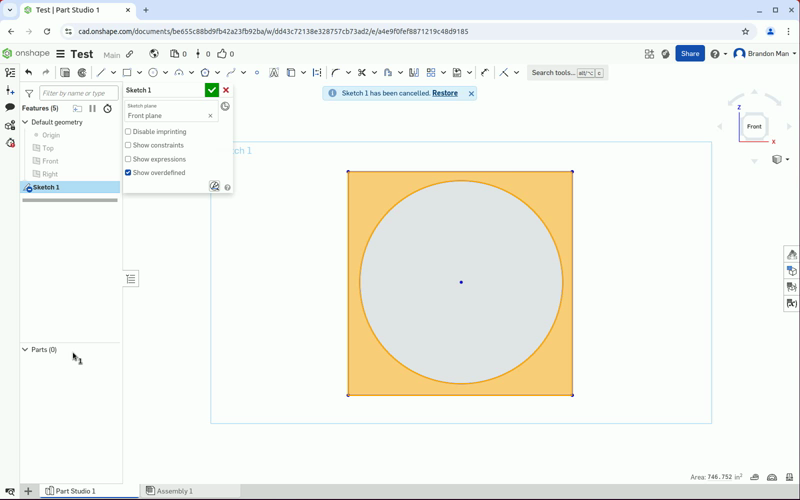
key(shift+y)
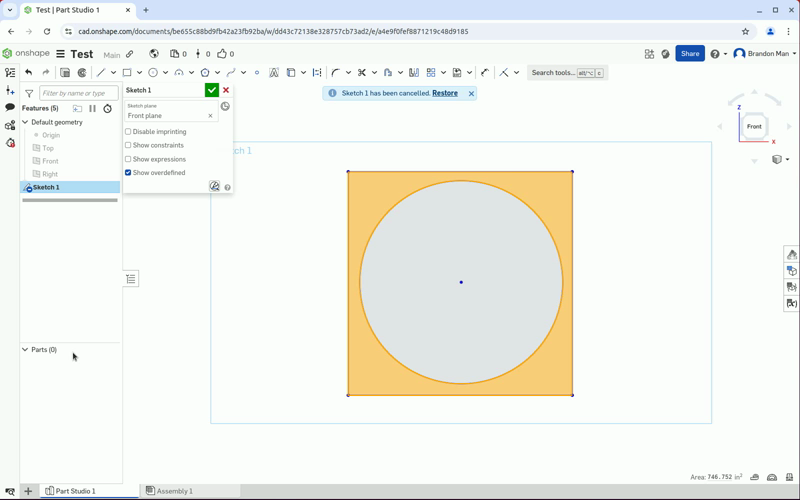
key(shift+e)
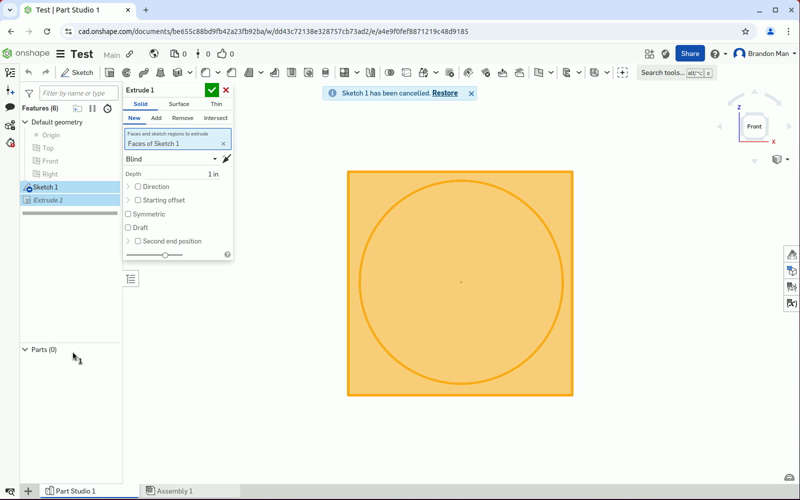
mouse_move(143, 106)
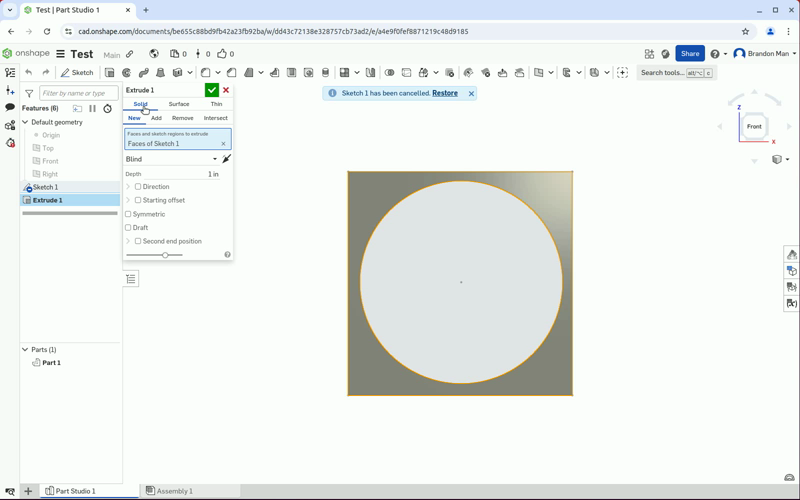
click(143, 106)
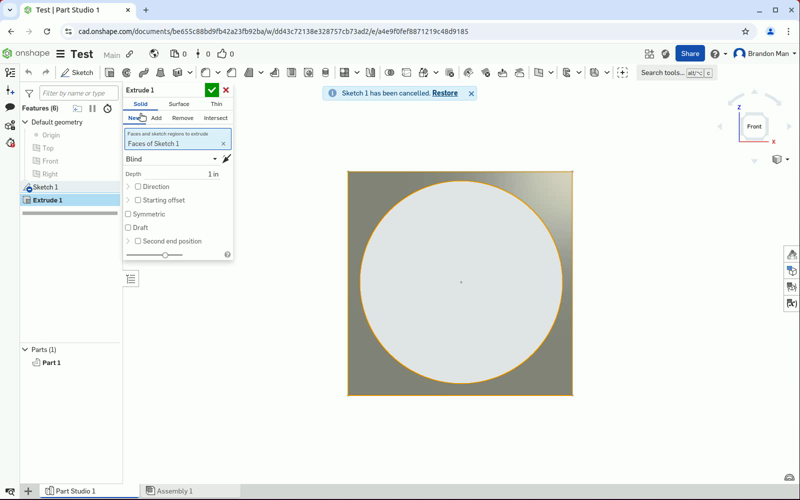
mouse_move(137, 120)
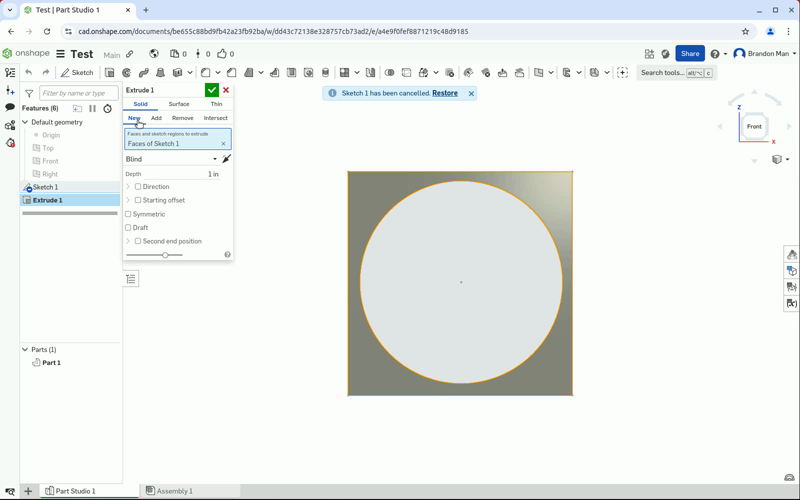
click(137, 120)
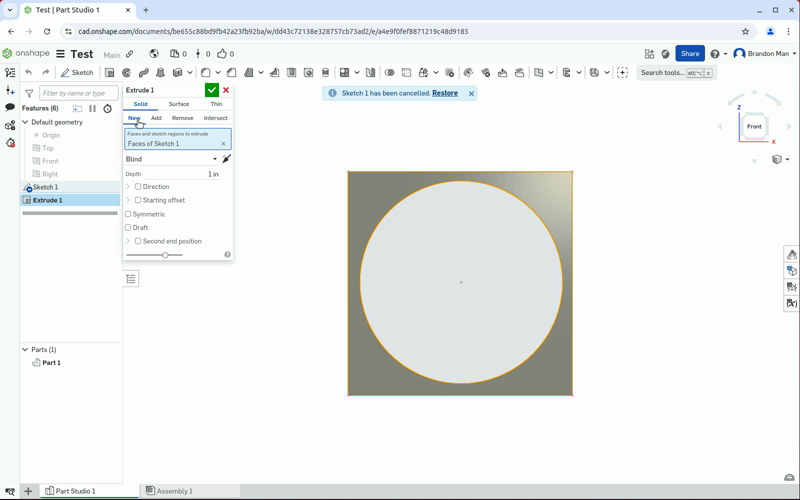
key(tab, 4)
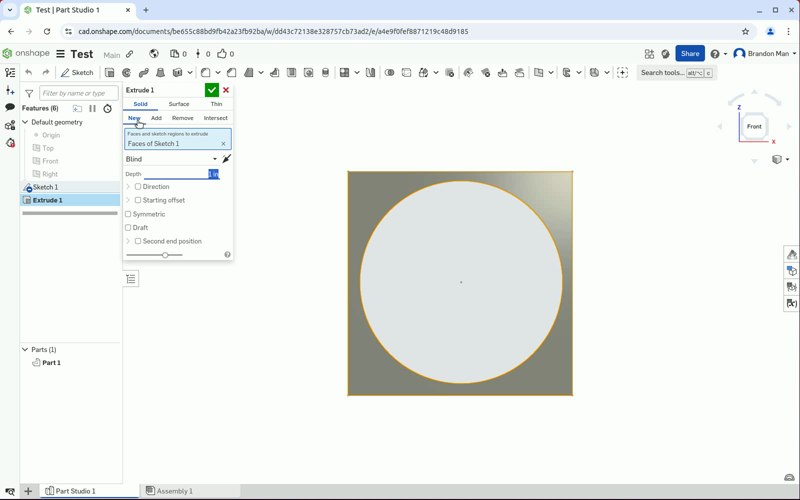
text(5.777)
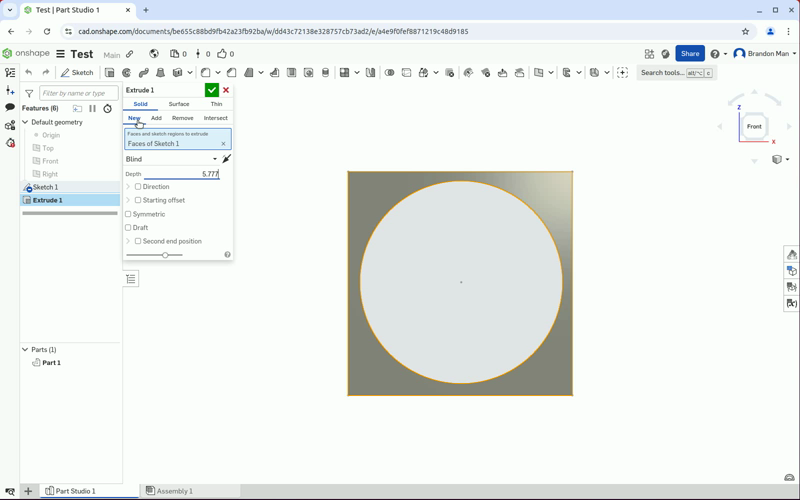
key(enter)
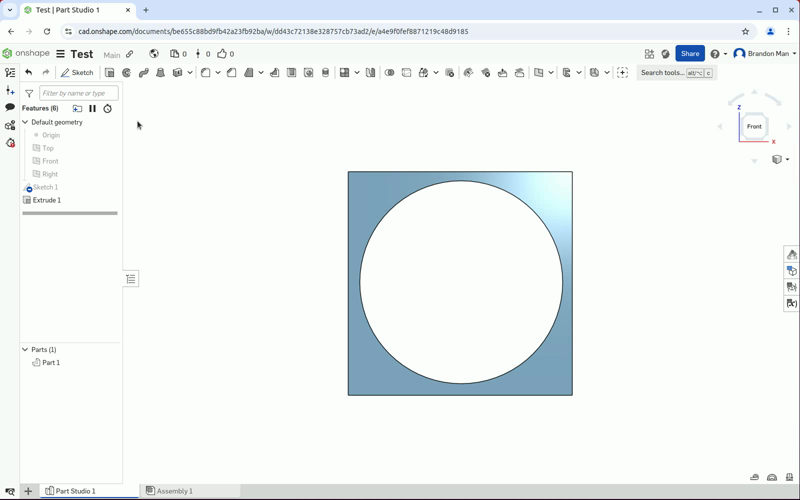
key(shift+h)
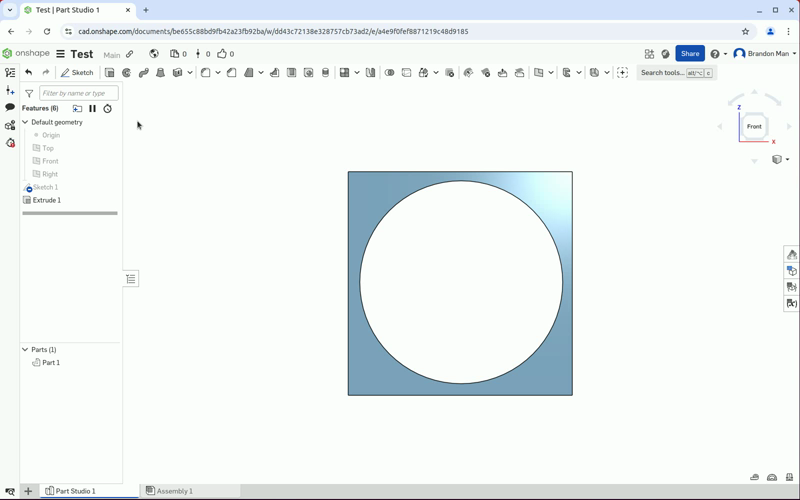
key(shift+h)
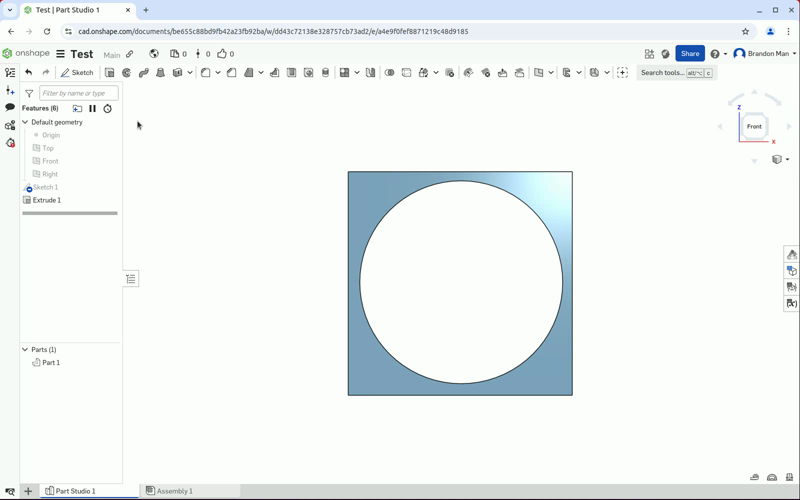
mouse_move(73, 189)
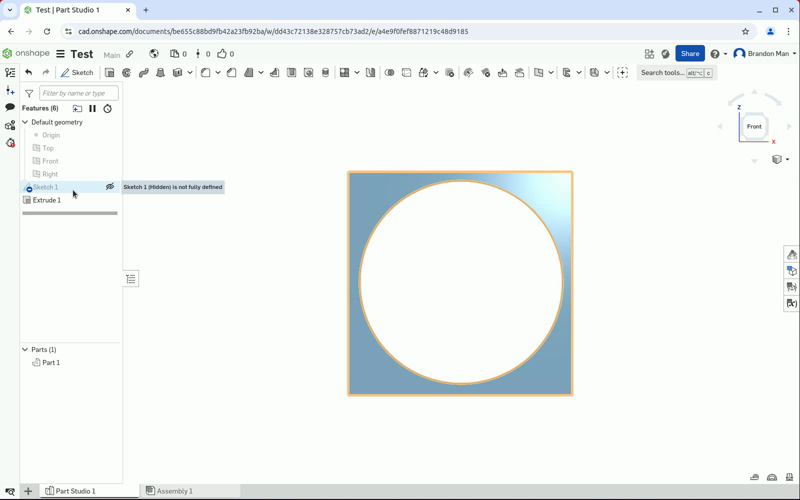
click(73, 189)
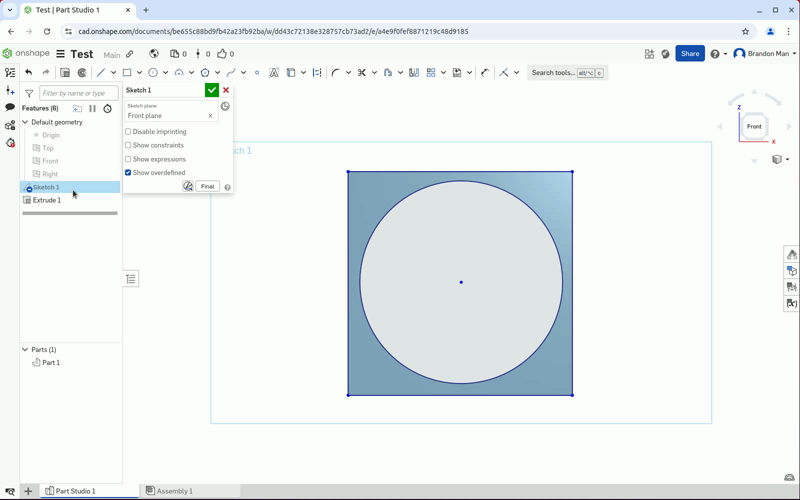
mouse_move(229, 92)
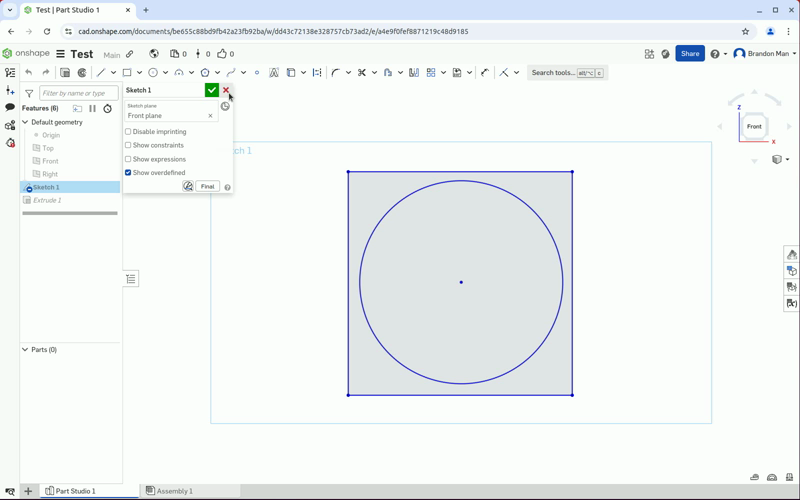
click(229, 92)
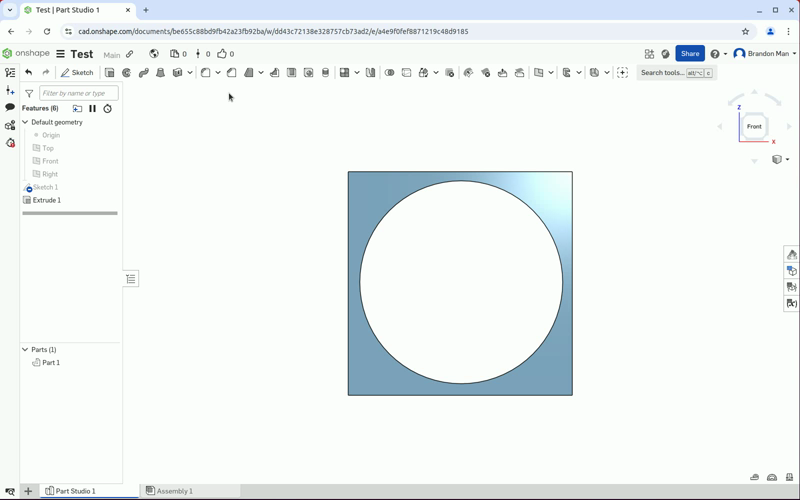
mouse_move(541, 75)
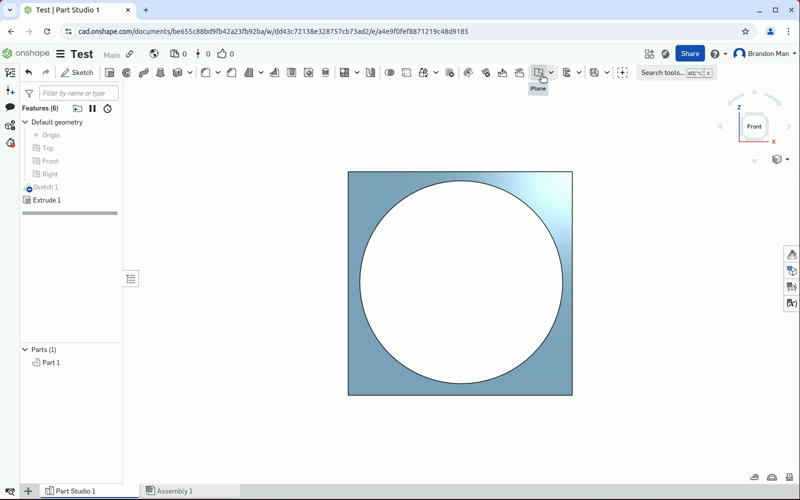
click(541, 75)
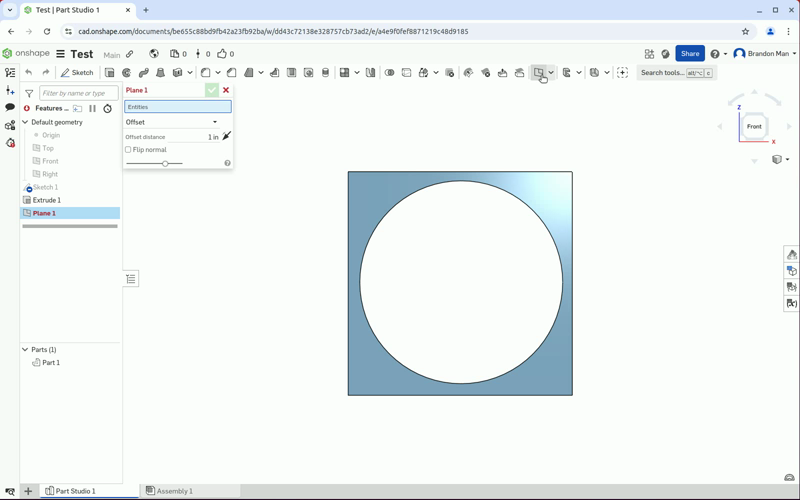
mouse_move(73, 163)
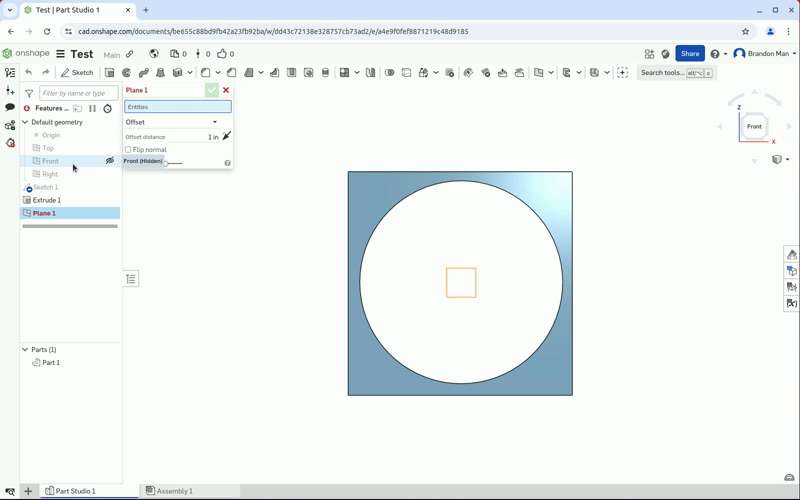
click(73, 163)
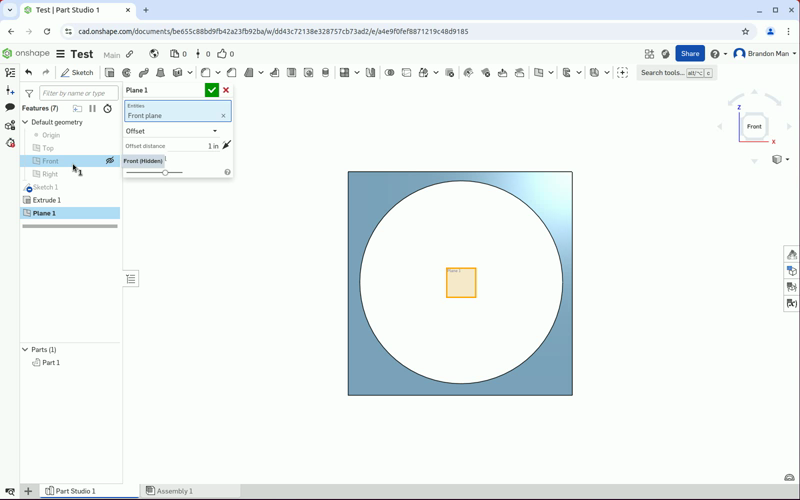
key(tab, 2)
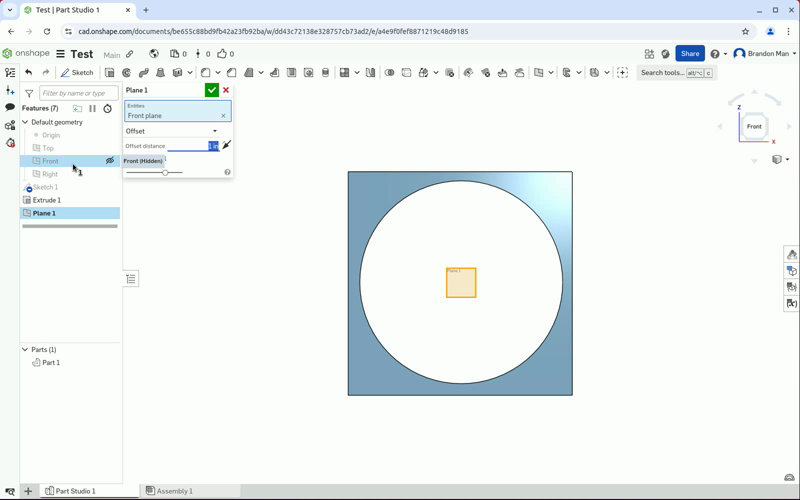
text(5.792)
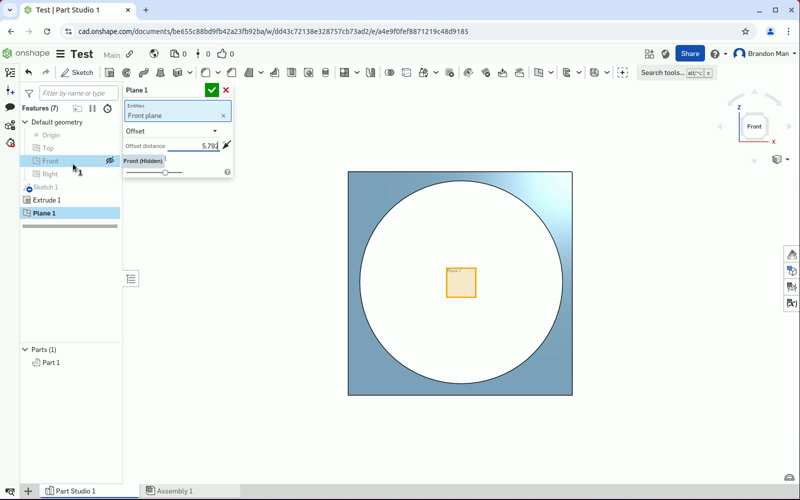
key(enter, 2)
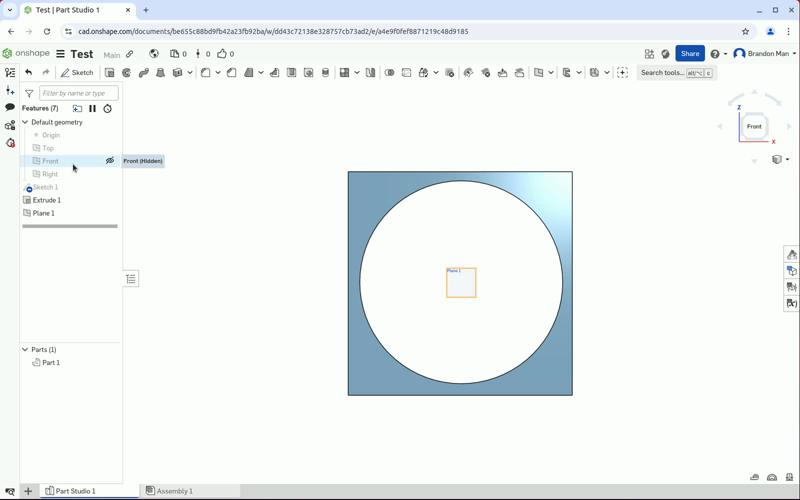
key(shift+s)
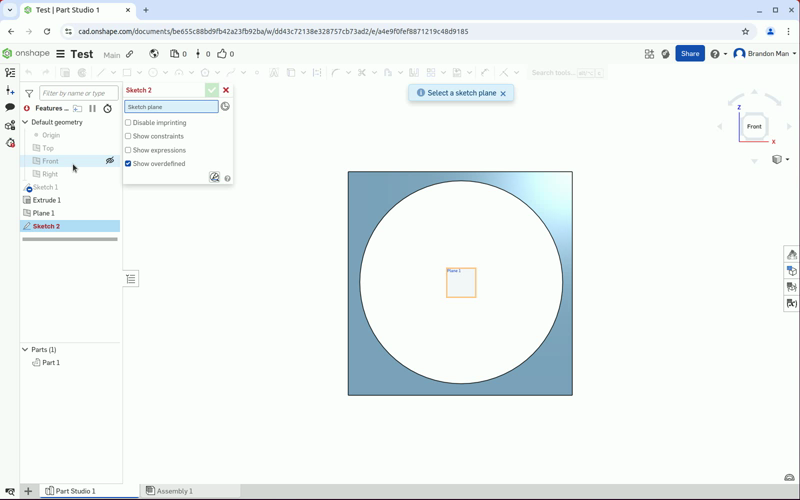
mouse_move(73, 215)
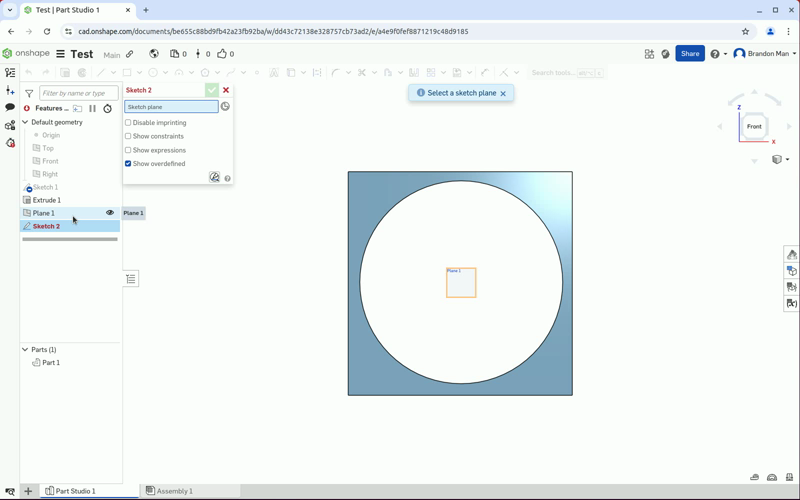
click(73, 215)
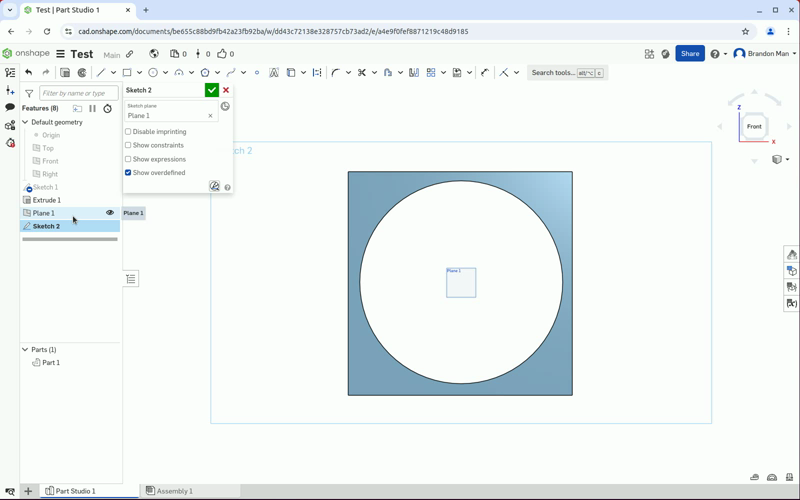
mouse_move(73, 352)
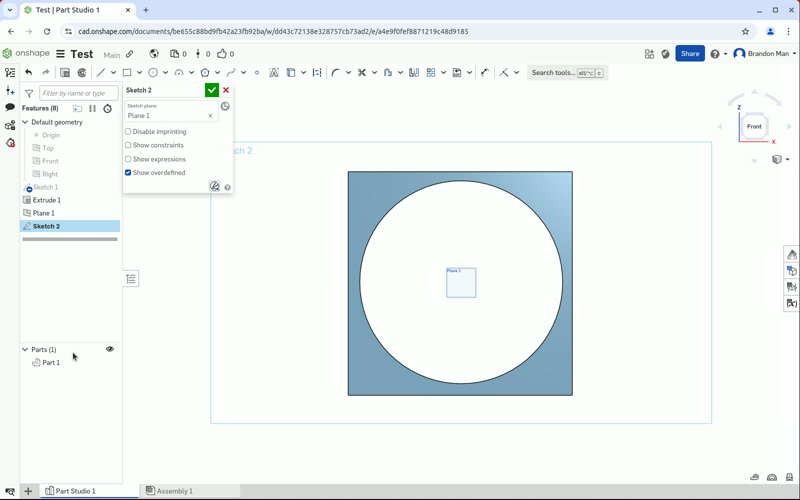
key(y)
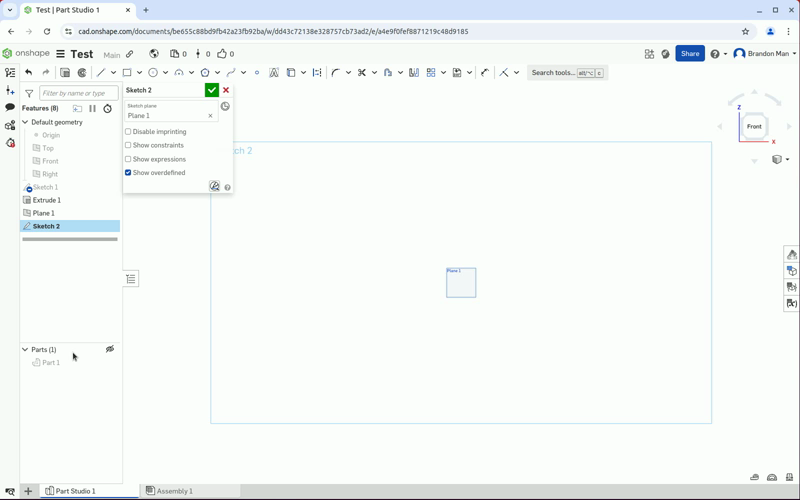
key(c)
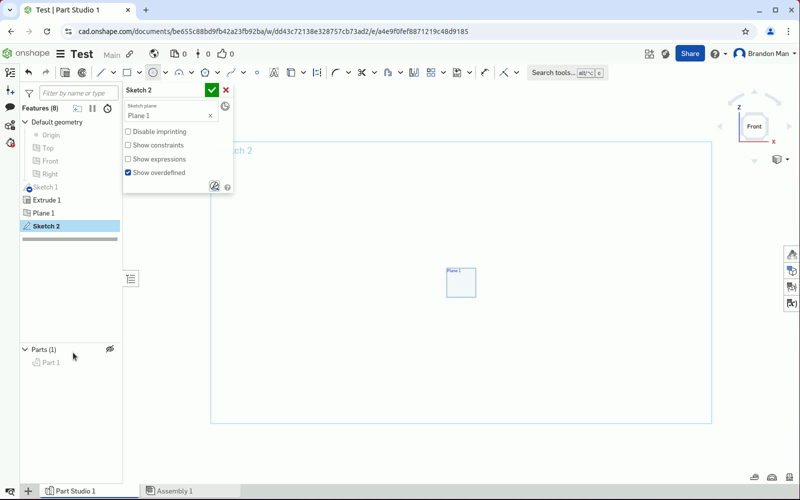
key_down(shift)
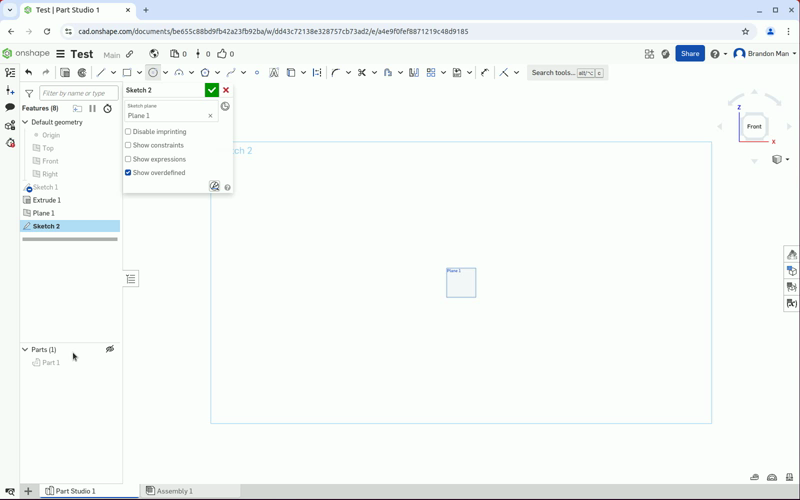
mouse_move(371, 373)
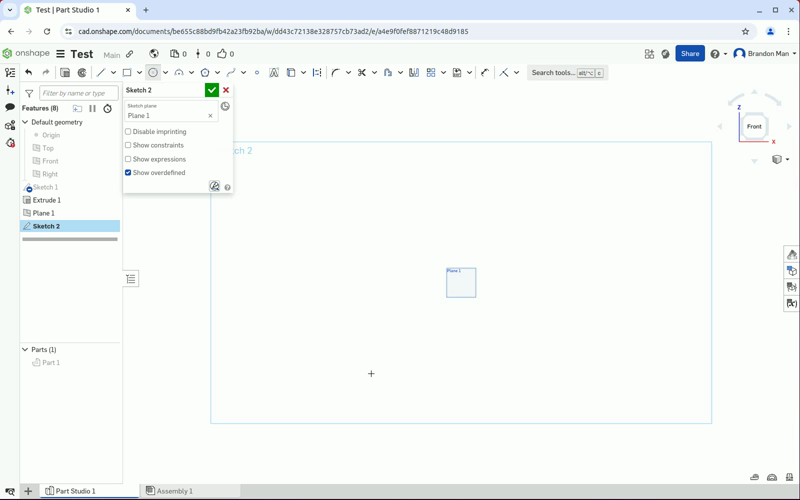
click(371, 373)
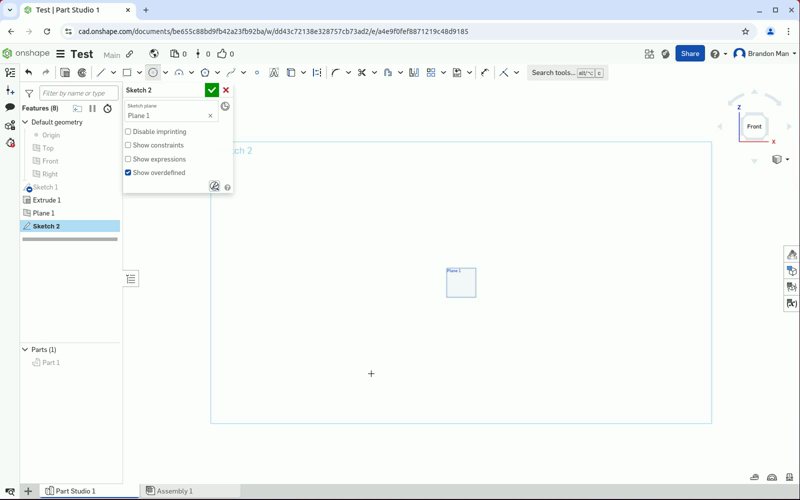
key_up(shift)
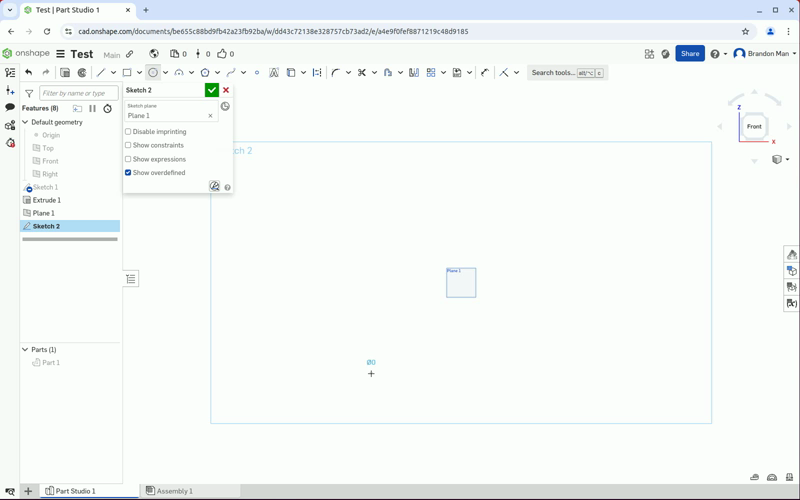
mouse_move(381, 373)
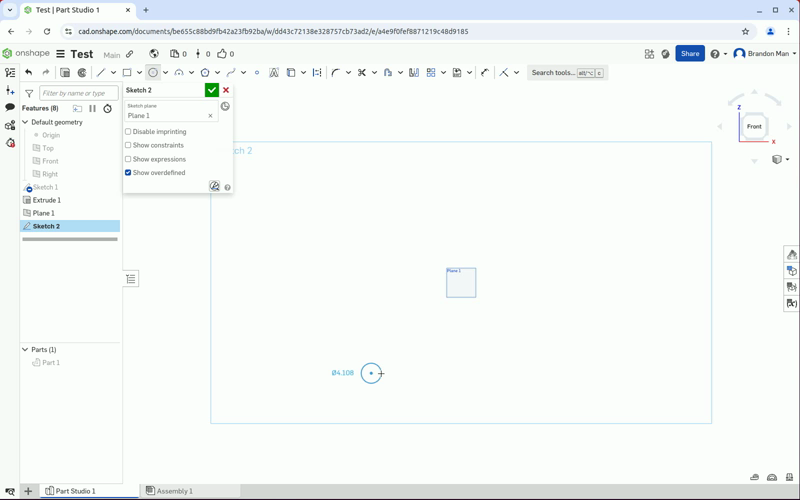
click(381, 373)
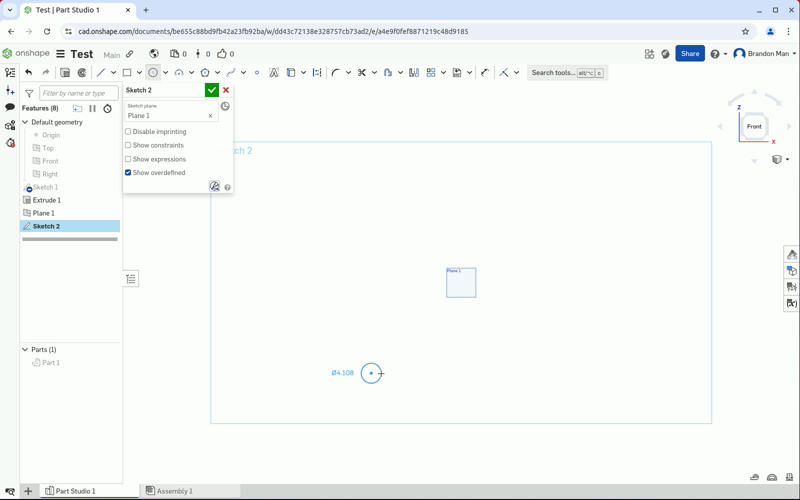
key(esc)
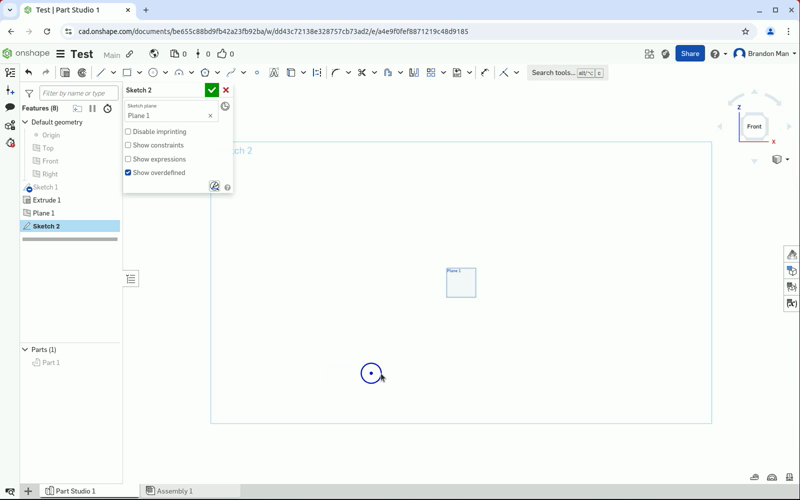
mouse_move(368, 373)
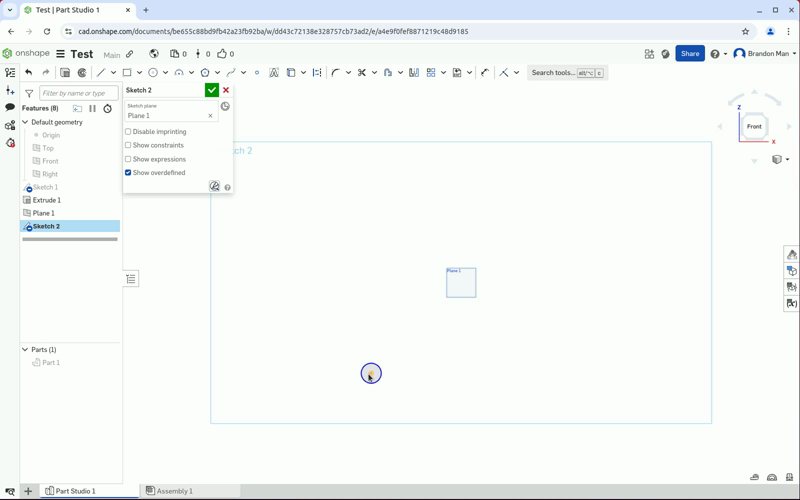
scroll(6)
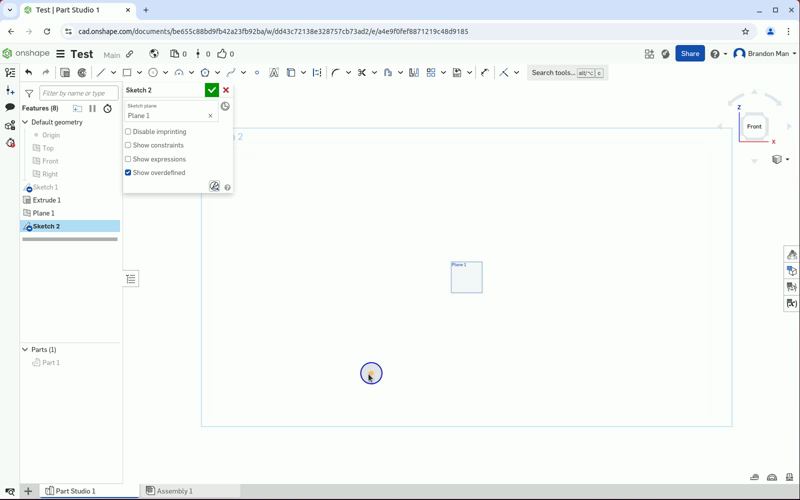
scroll(6)
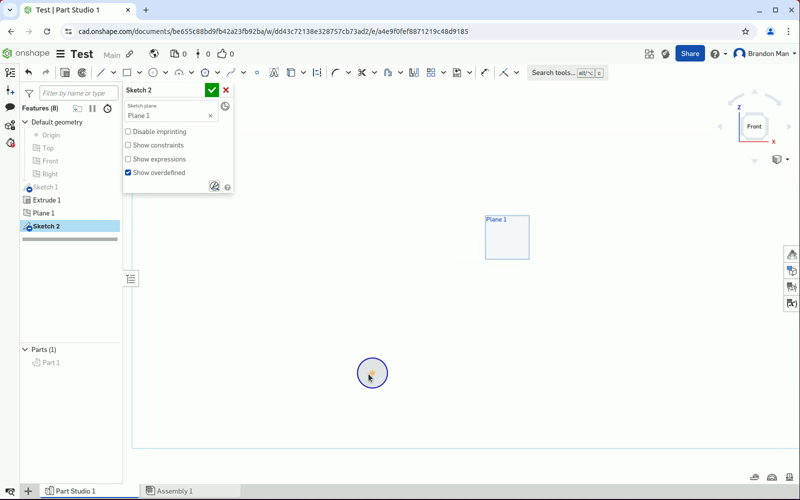
scroll(6)
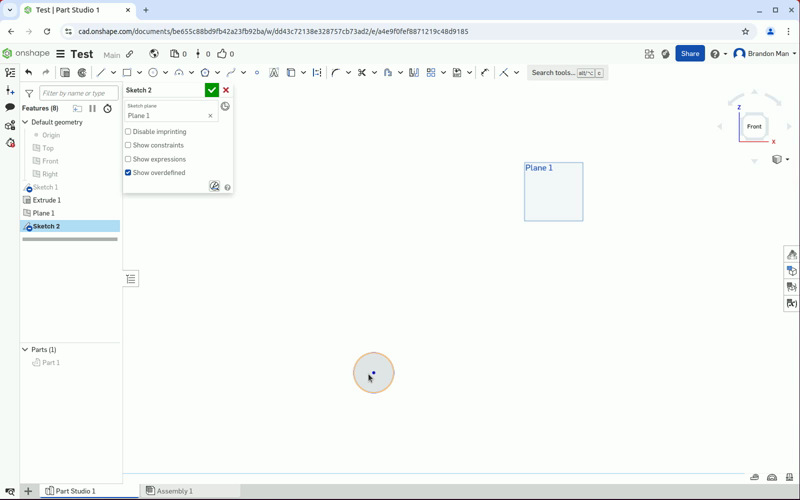
scroll(6)
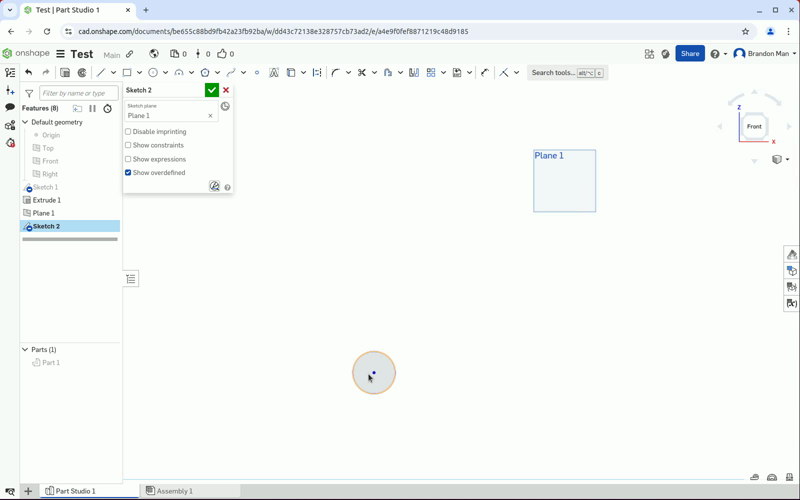
scroll(6)
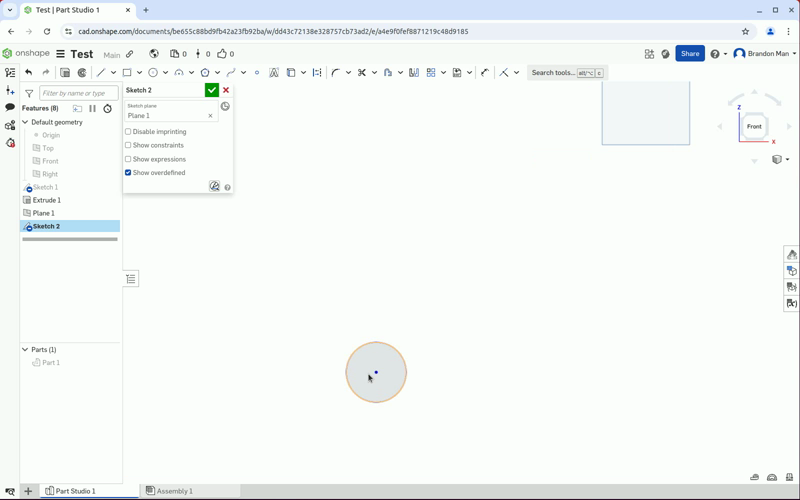
scroll(6)
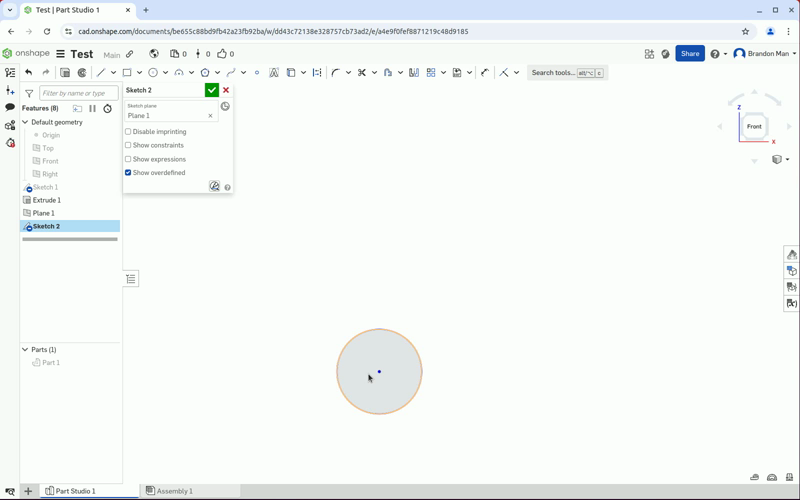
scroll(6)
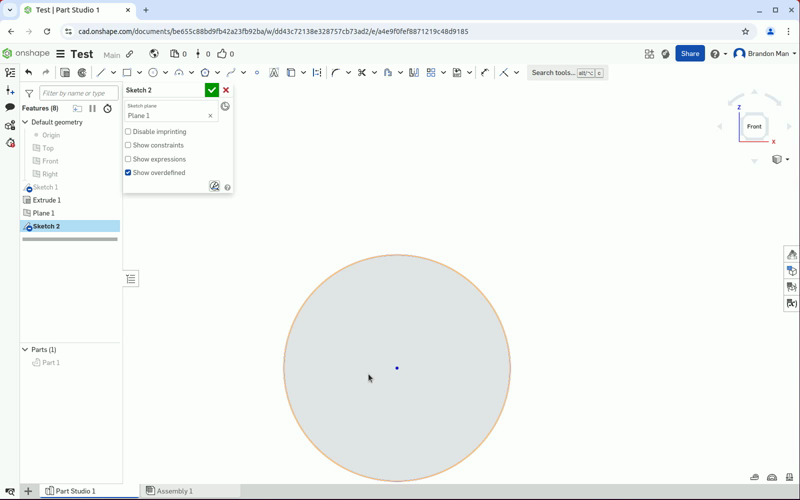
click(368, 373)
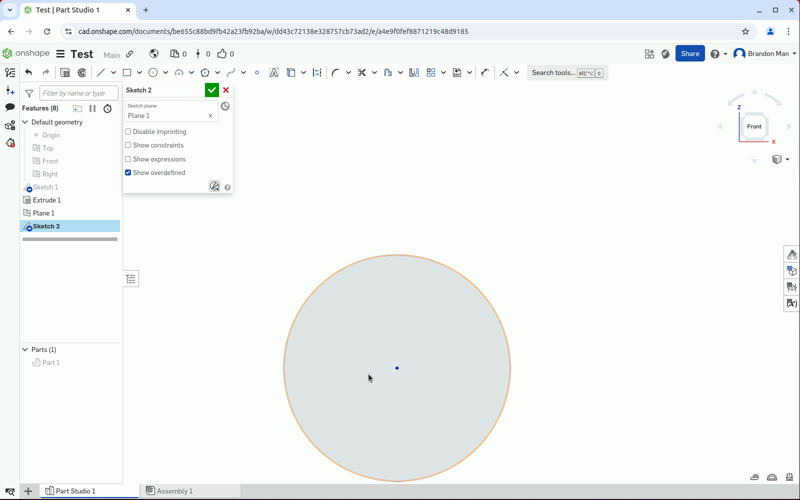
scroll(-6)
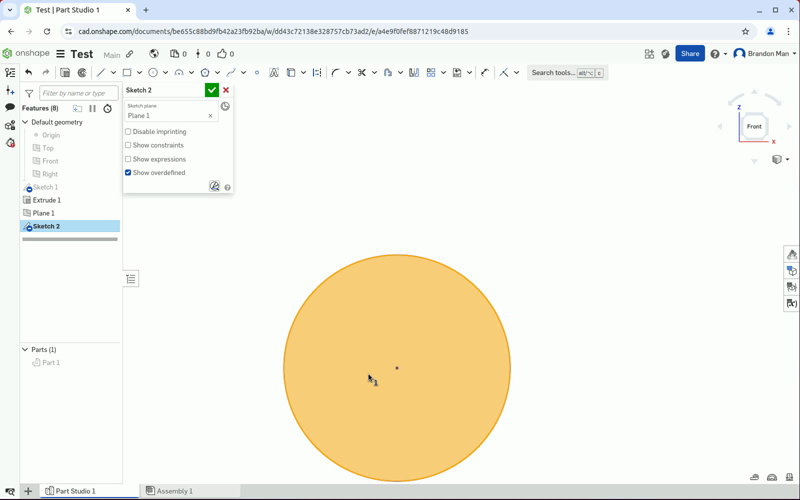
scroll(-6)
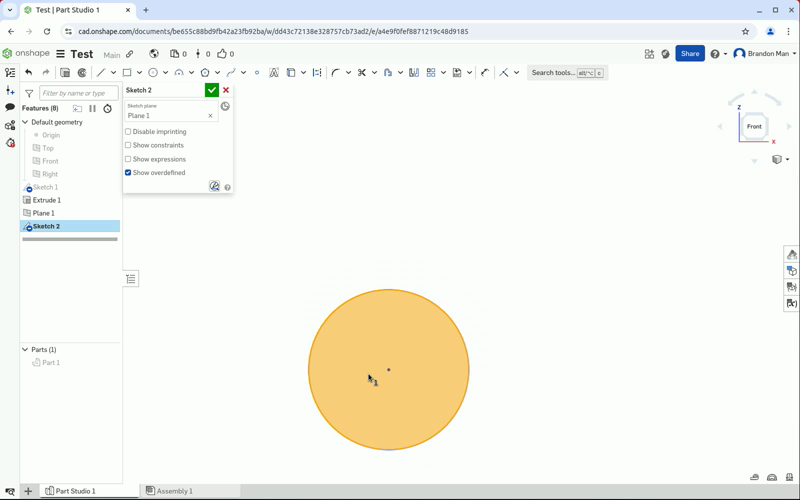
scroll(-6)
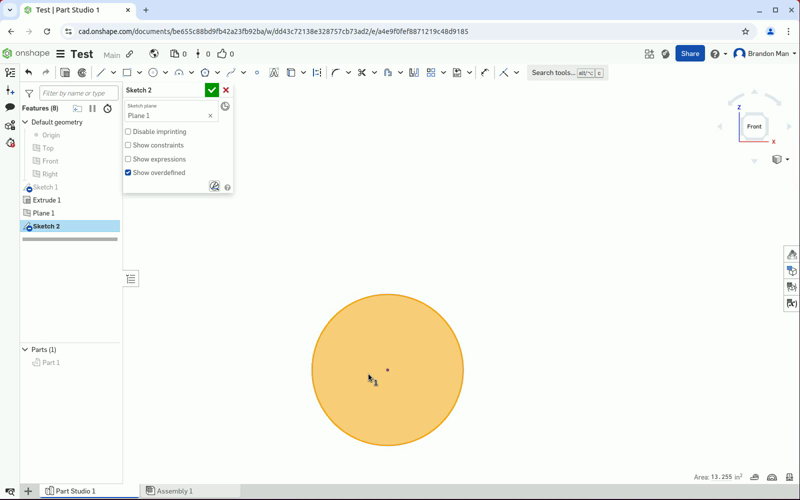
scroll(-6)
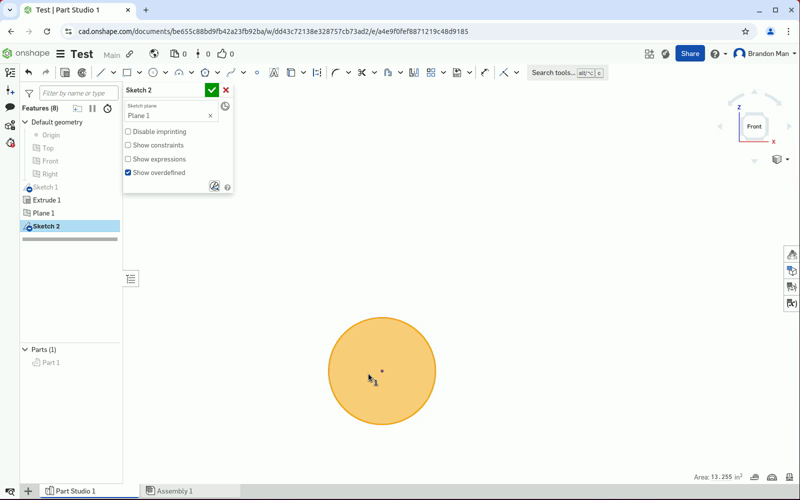
scroll(-6)
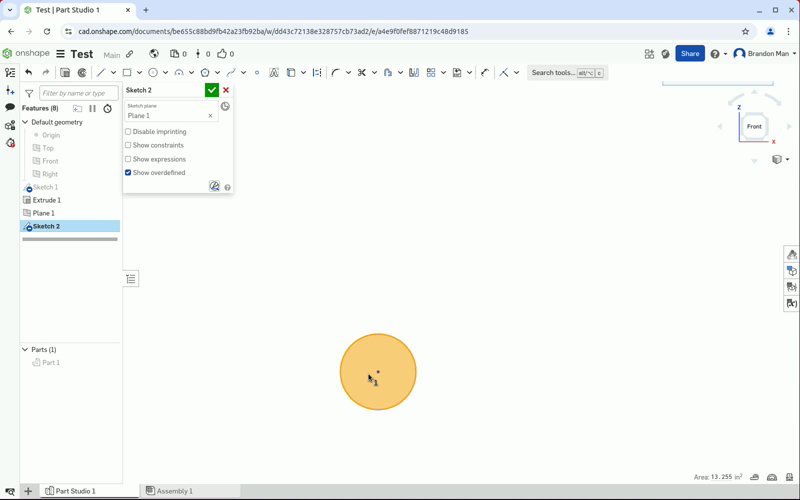
scroll(-6)
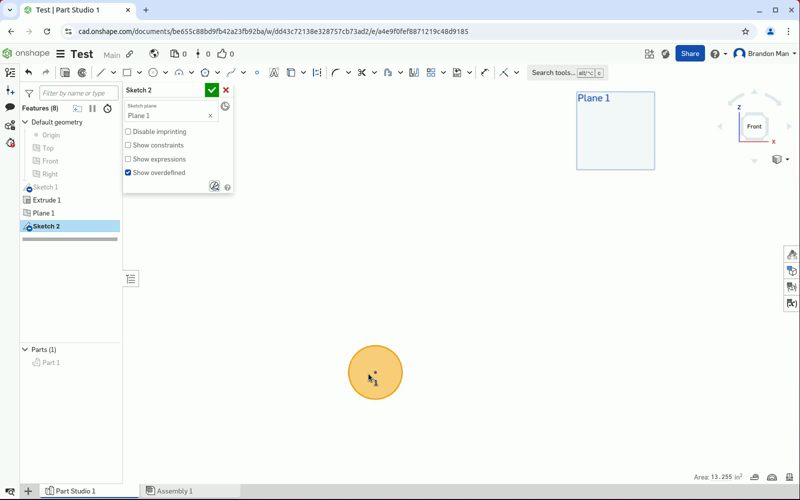
scroll(-6)
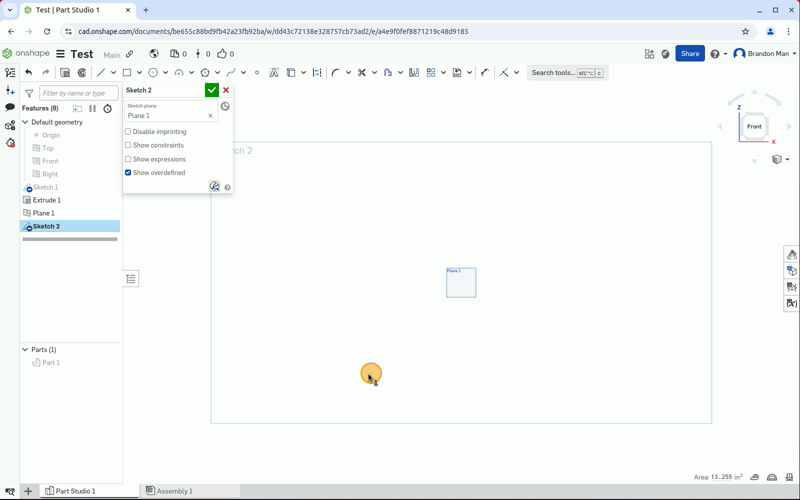
mouse_move(73, 352)
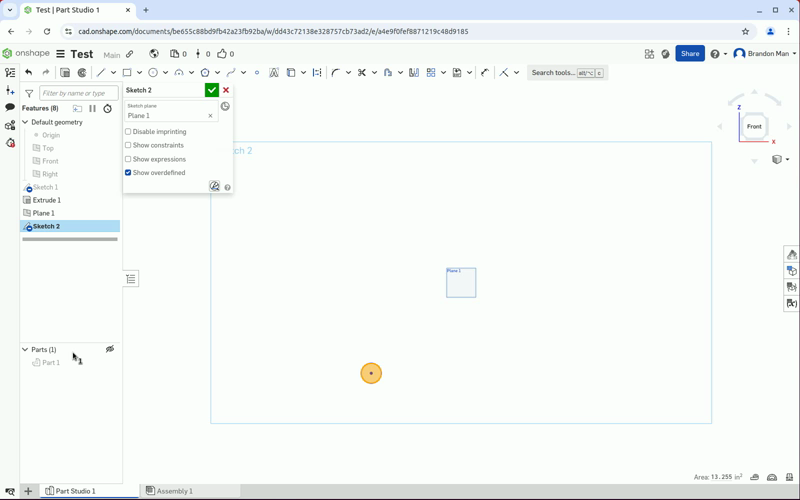
key(shift+y)
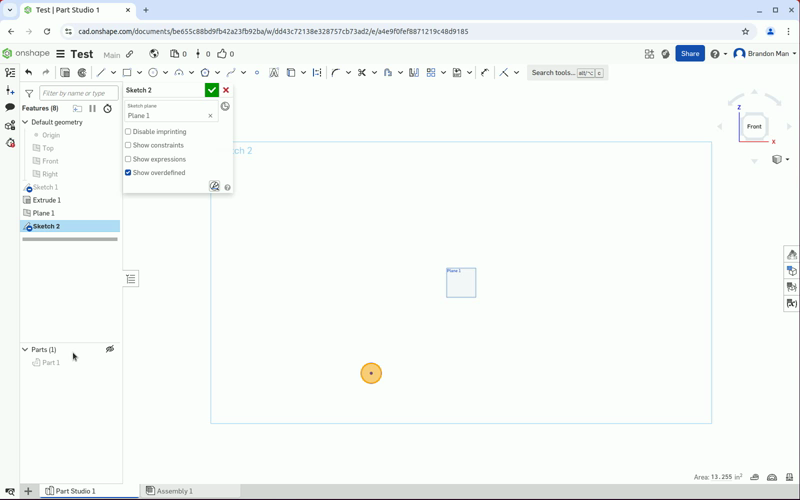
key(shift+e)
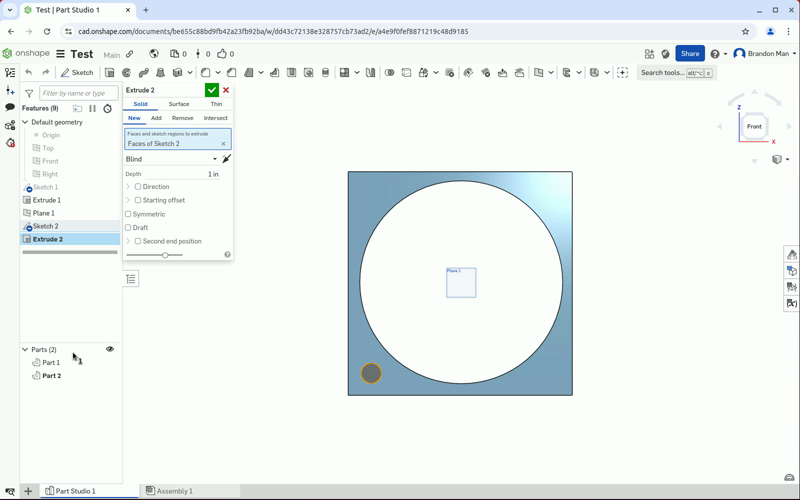
mouse_move(143, 106)
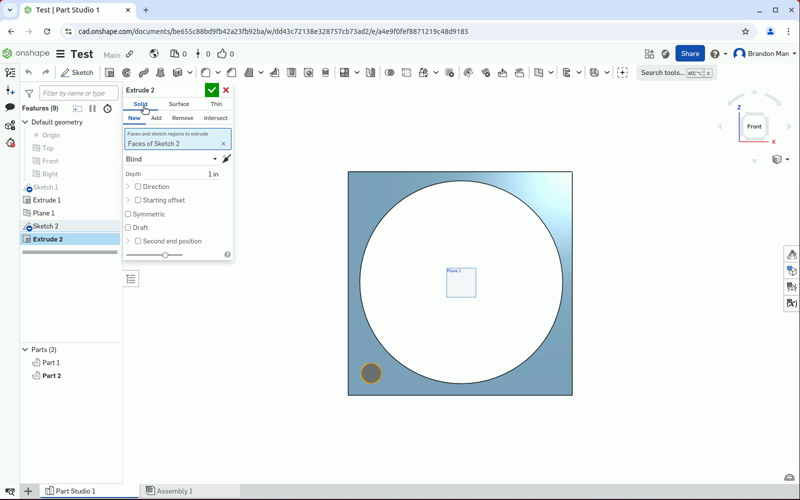
click(143, 106)
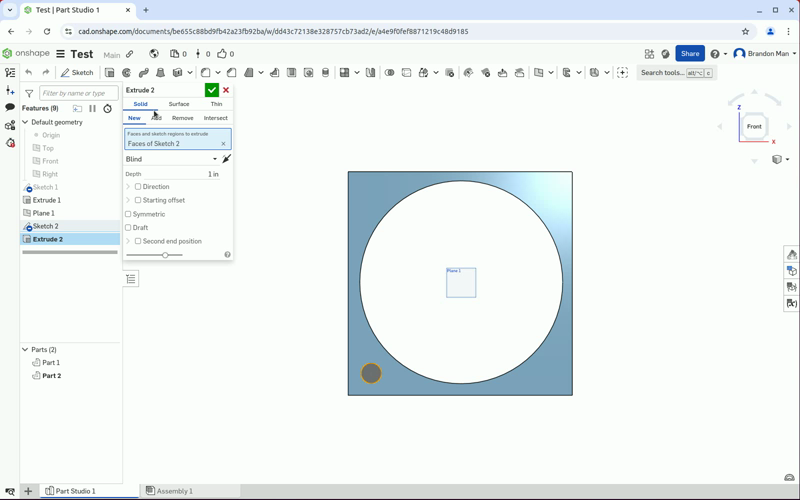
mouse_move(186, 120)
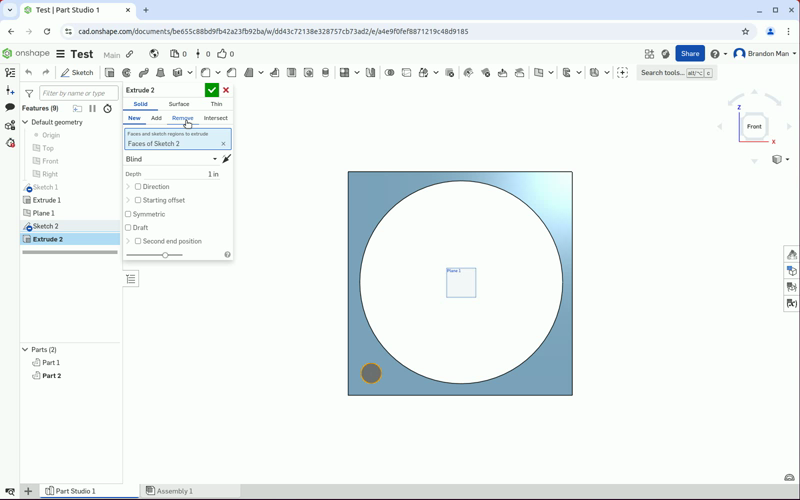
click(186, 120)
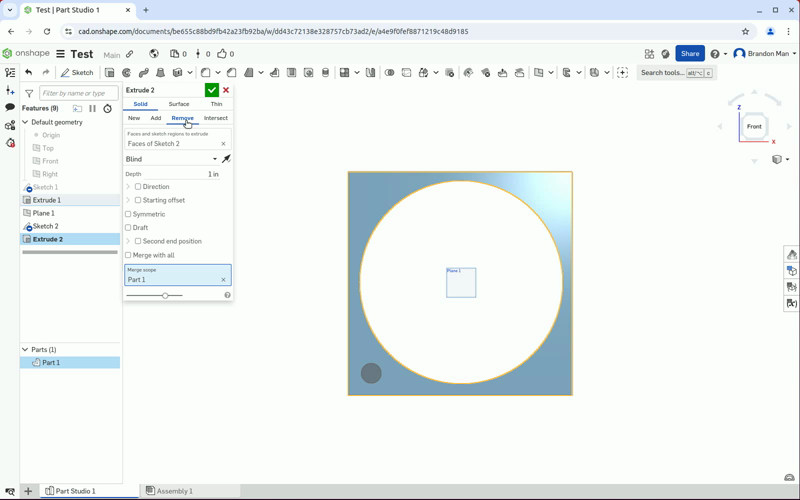
key(tab, 4)
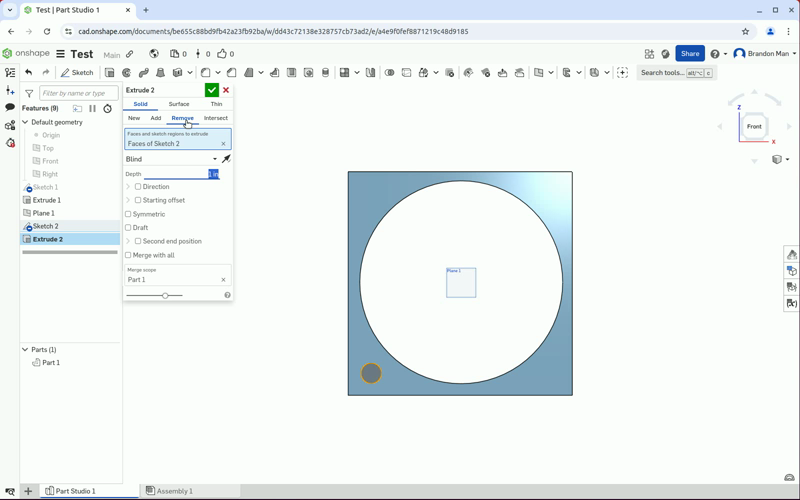
text(18.535)
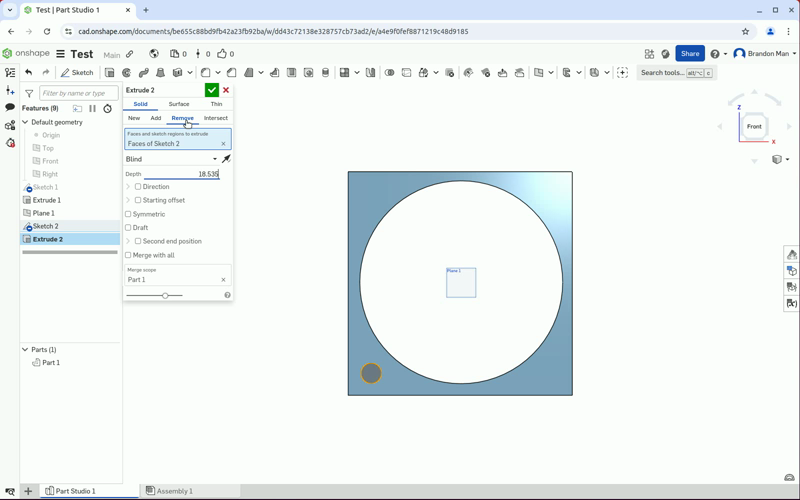
key(tab, 6)
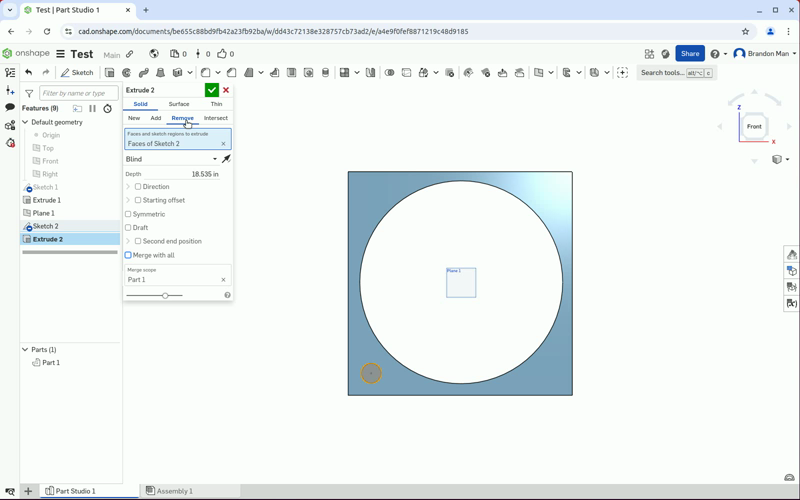
key(space)
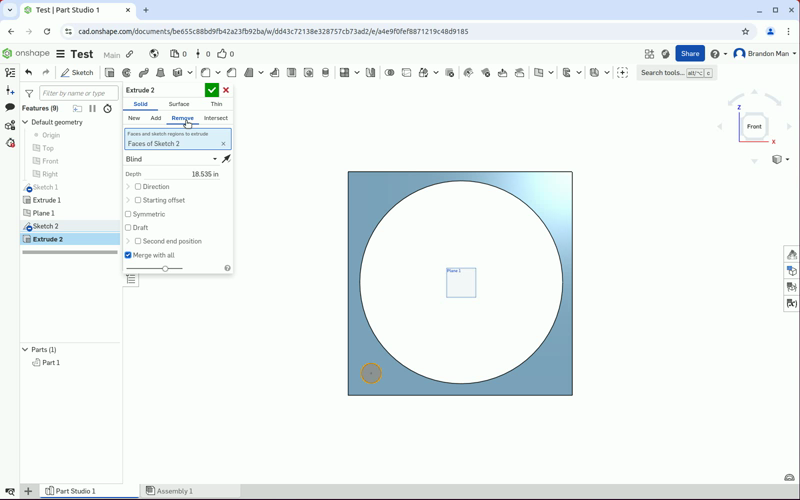
key(enter)
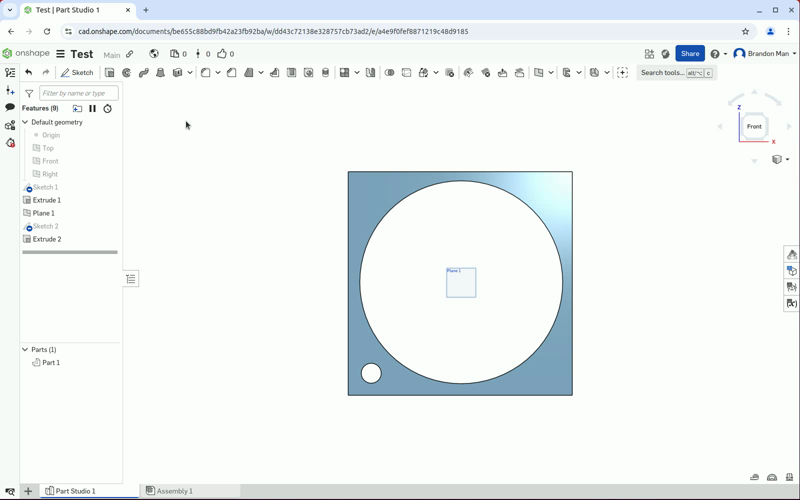
key(shift+h)
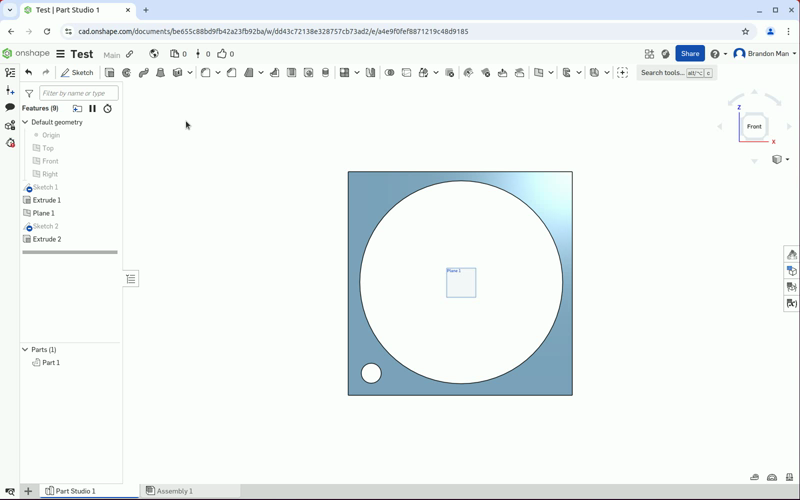
key(shift+h)
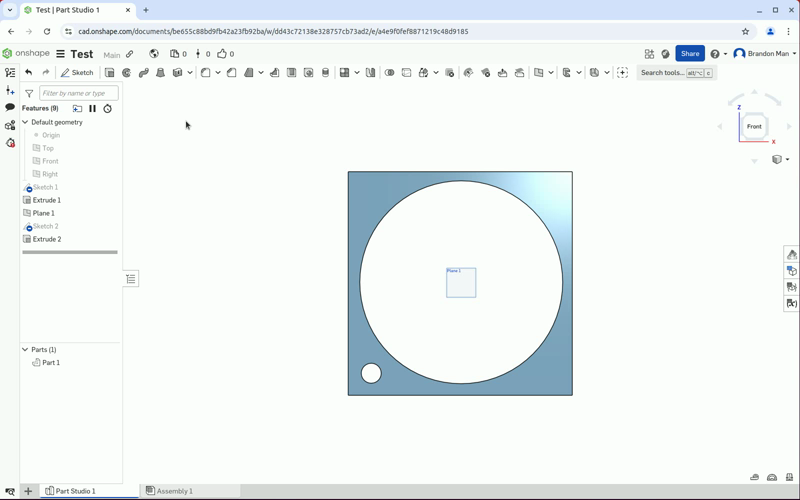
key(shift+7)
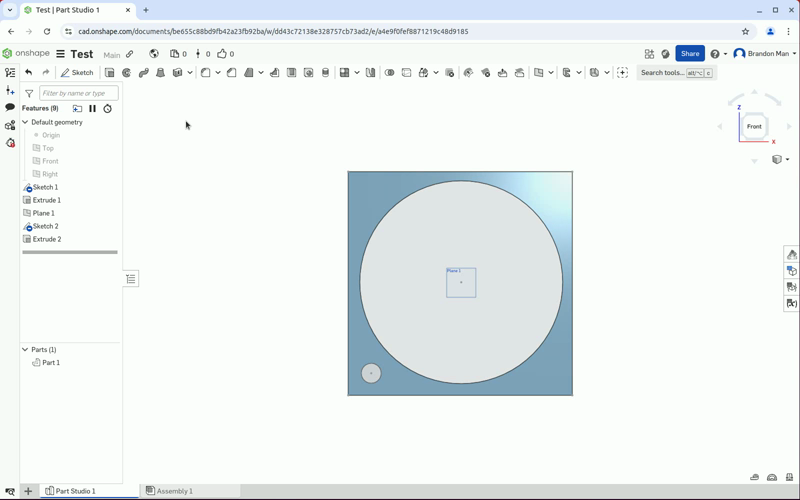
key(left, 2)
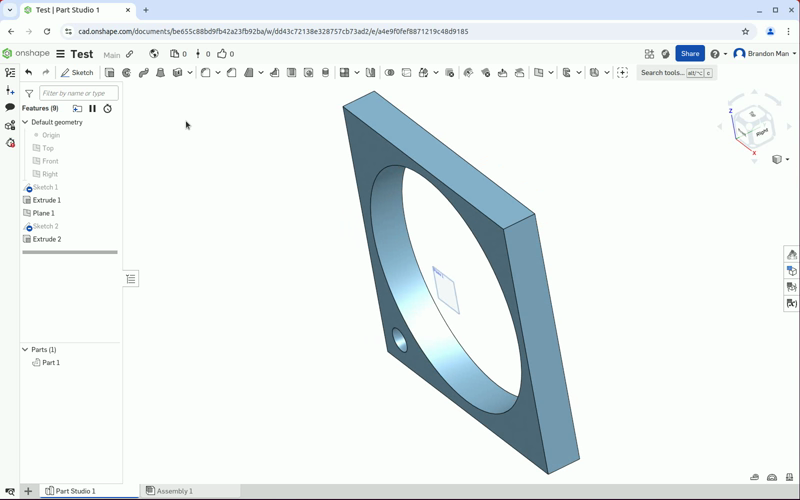
key(down, 2)
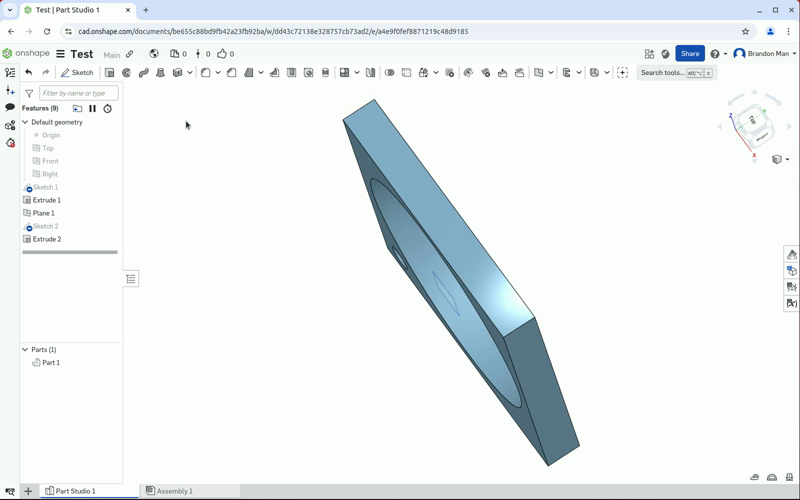
key(up, 2)
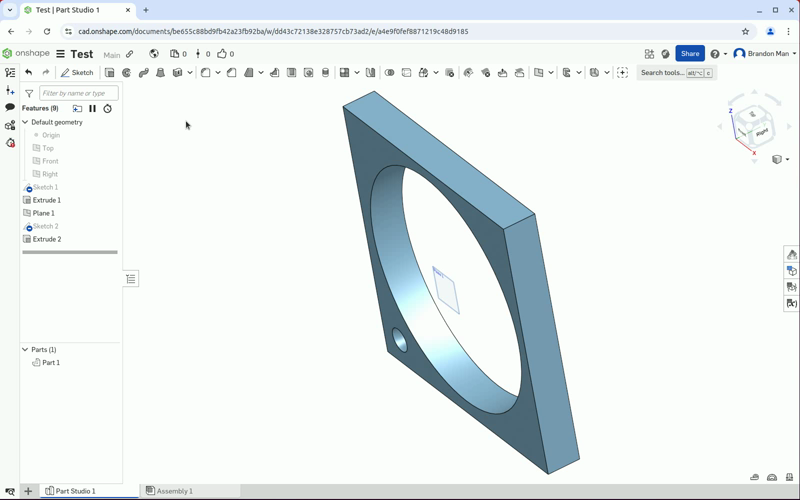
key(right, 2)
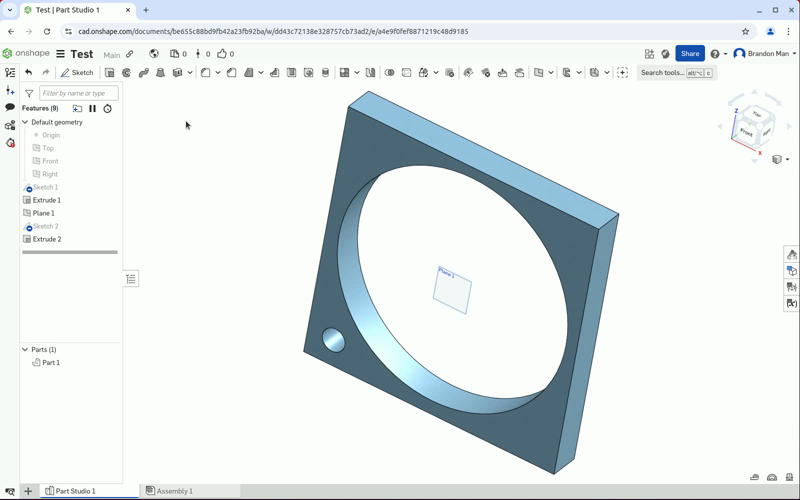
mouse_move(73, 189)
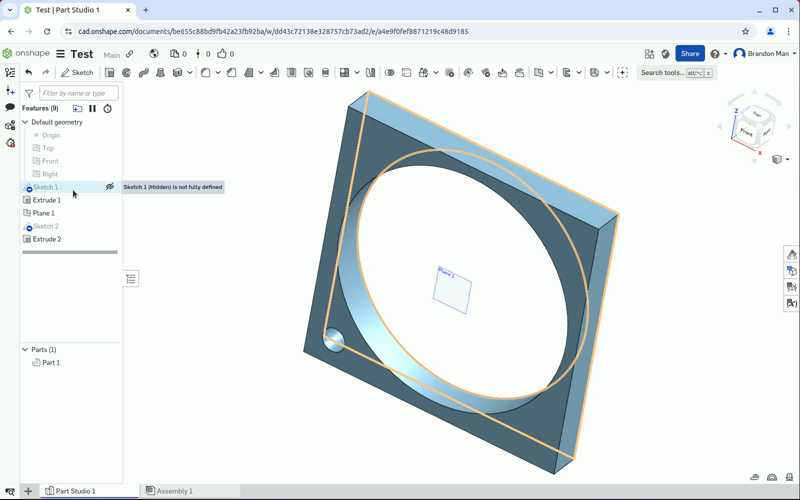
click(73, 189)